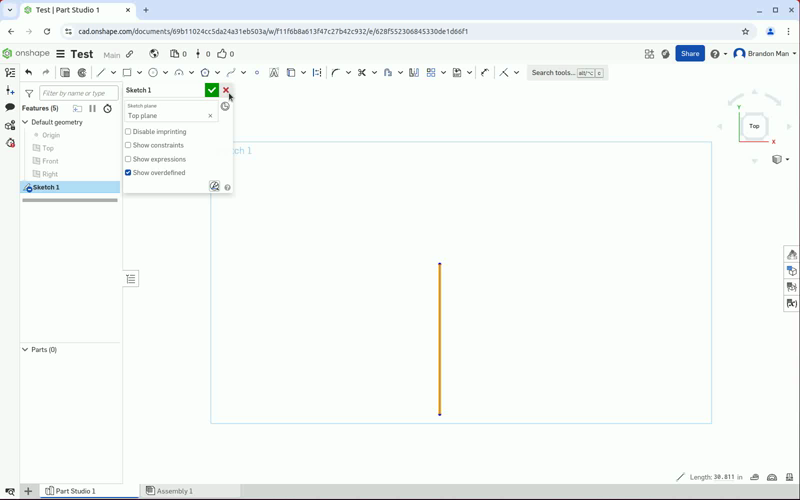
key(shift+h)
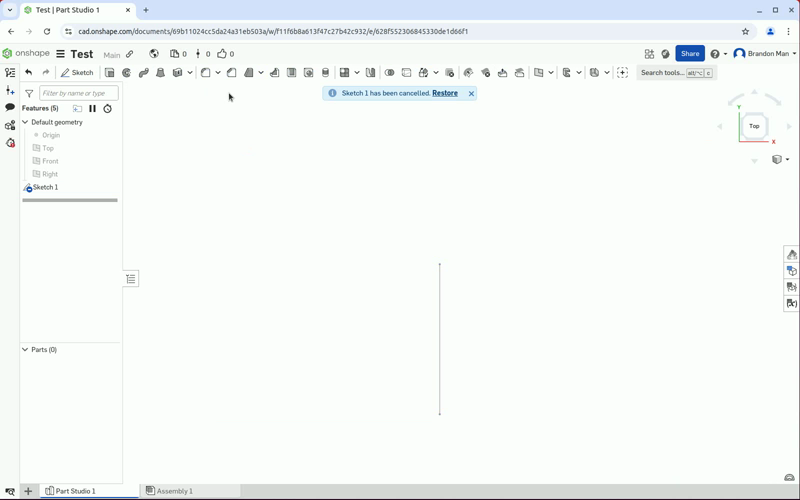
key(shift+s)
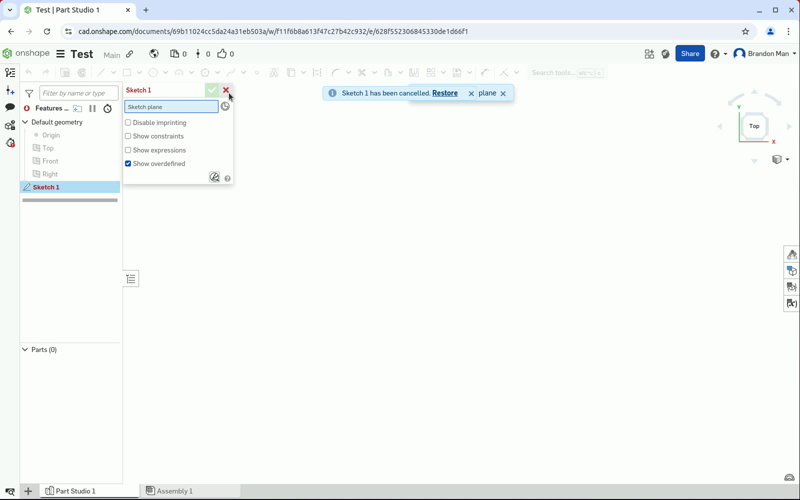
mouse_move(73, 150)
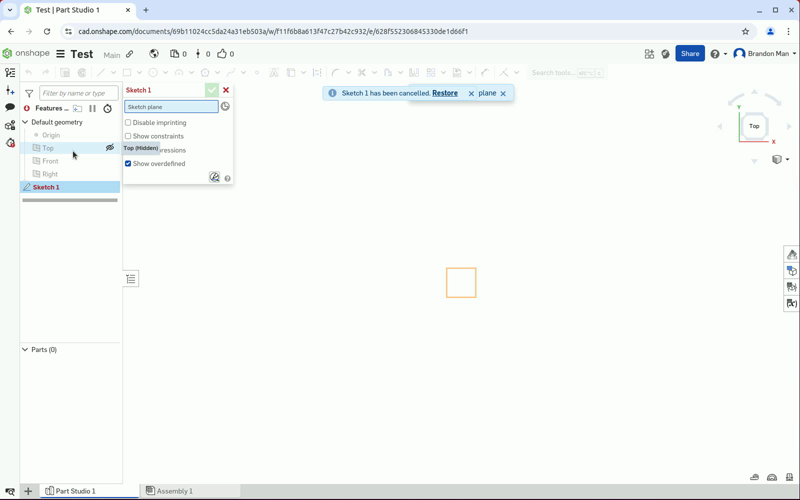
click(73, 150)
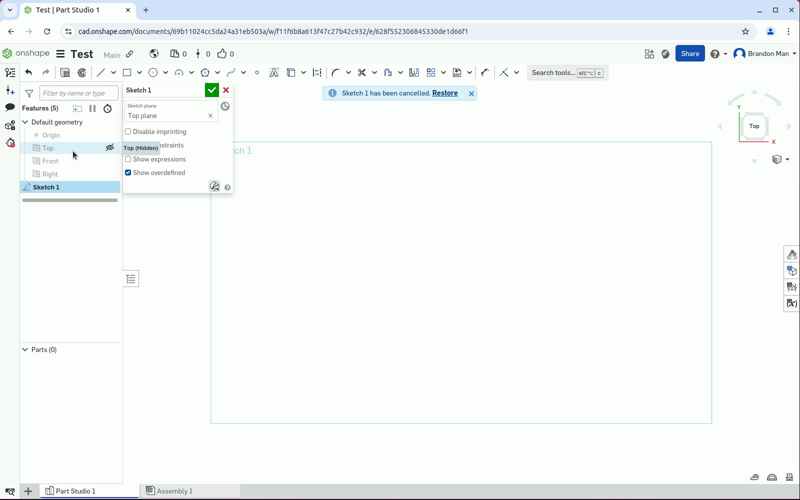
mouse_move(73, 352)
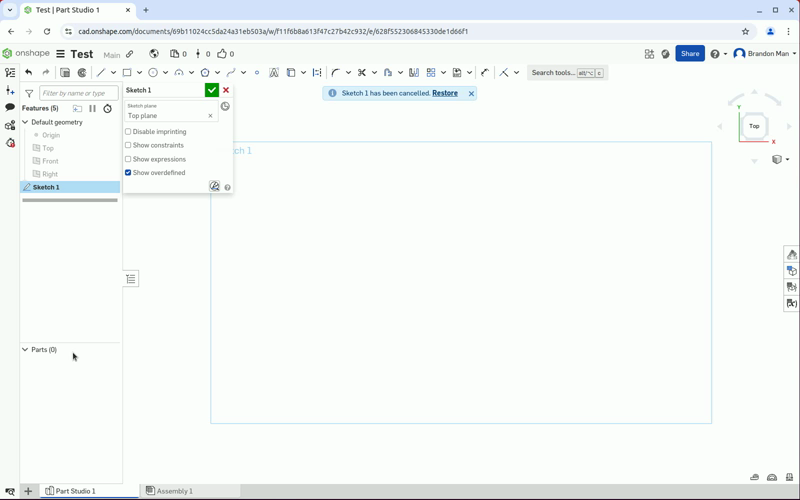
key(y)
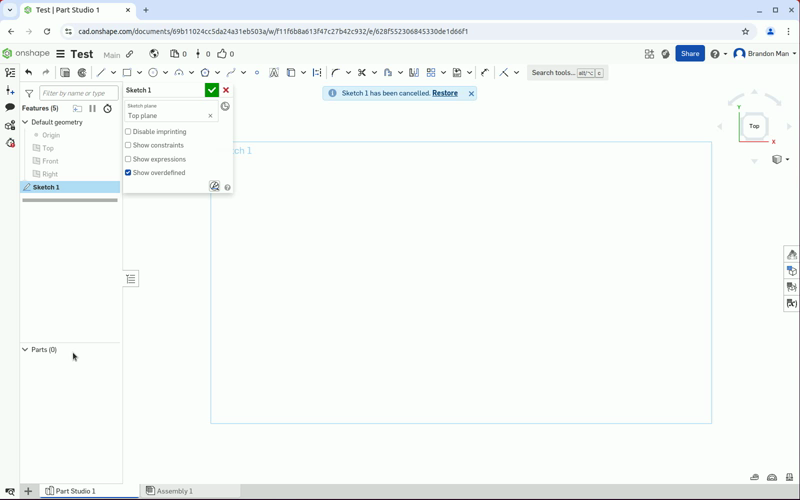
key(l)
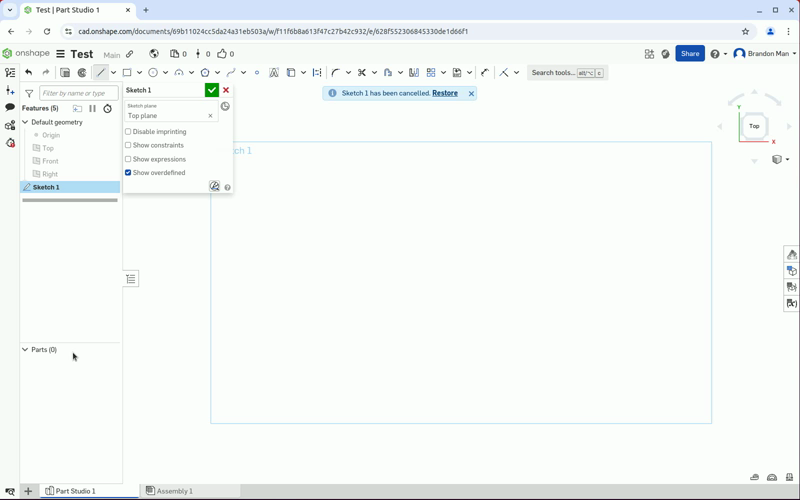
key_down(shift)
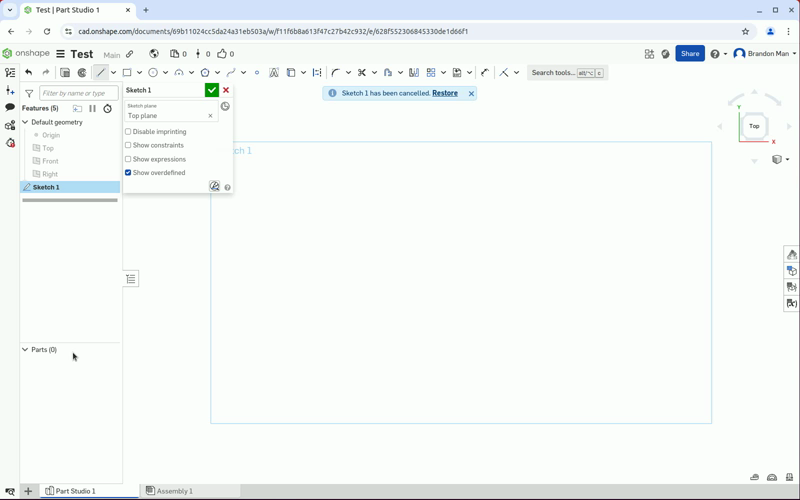
mouse_move(404, 340)
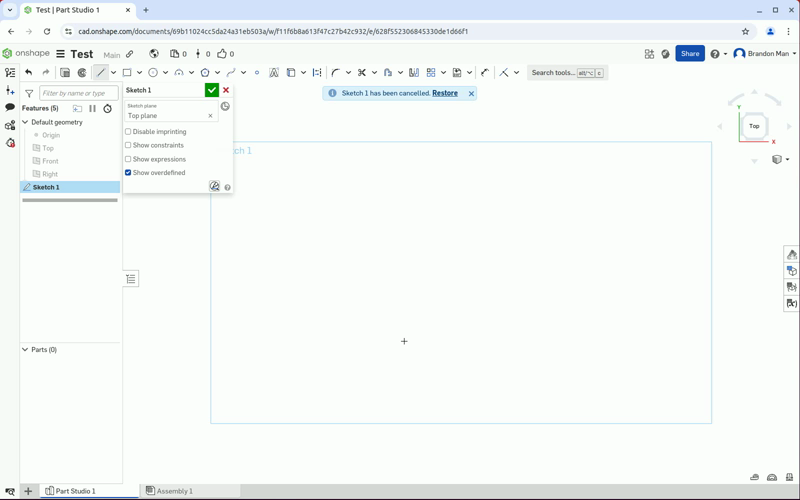
click(404, 340)
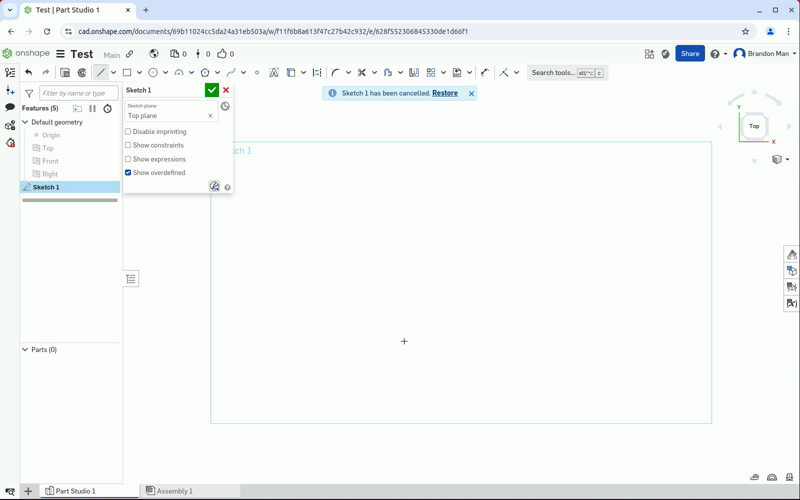
key_up(shift)
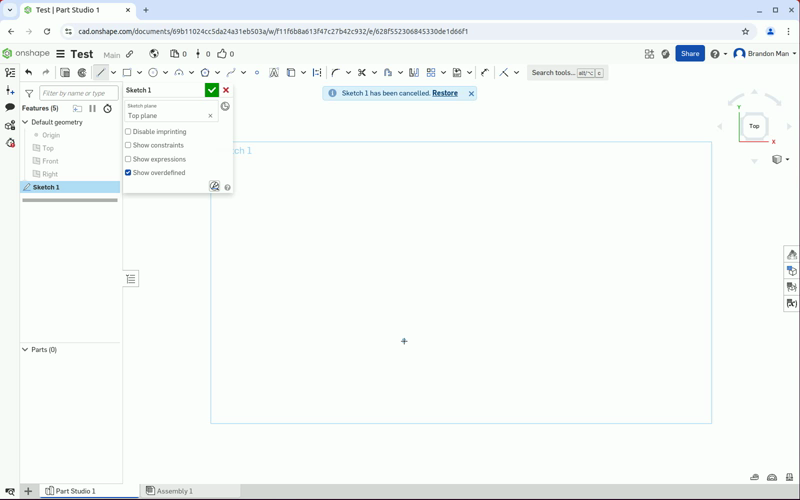
key_down(shift)
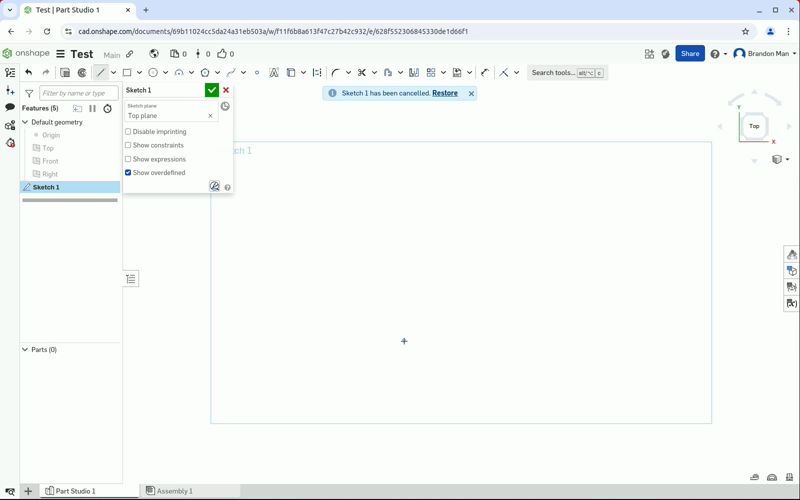
mouse_move(465, 340)
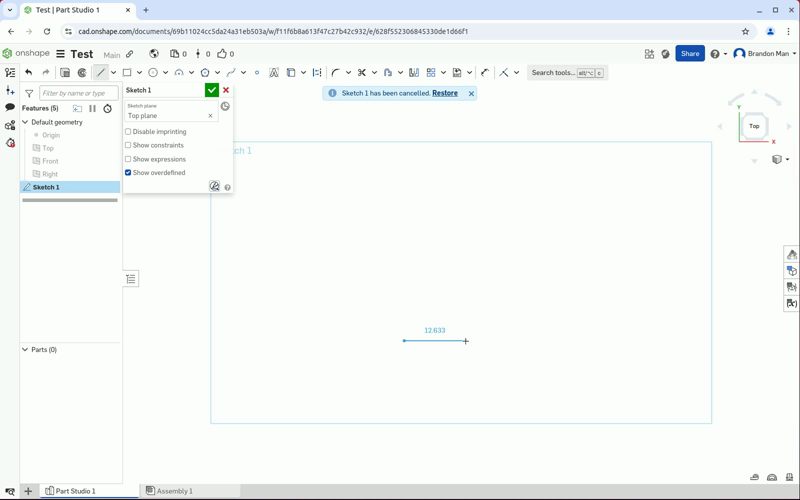
click(465, 340)
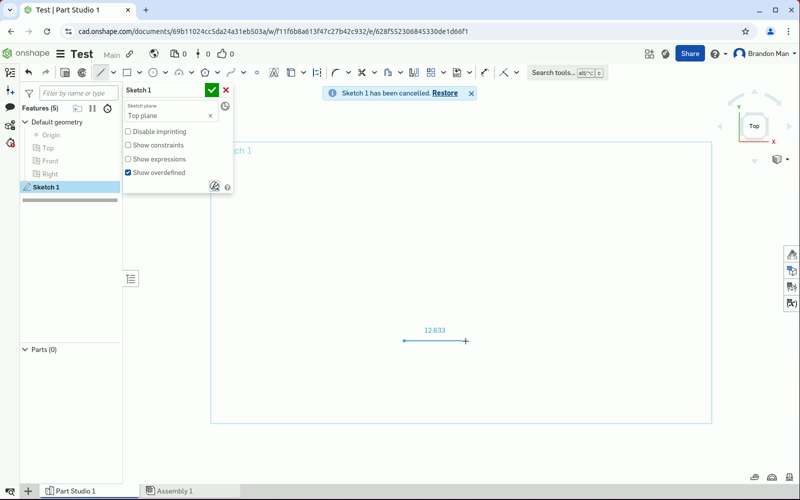
key_up(shift)
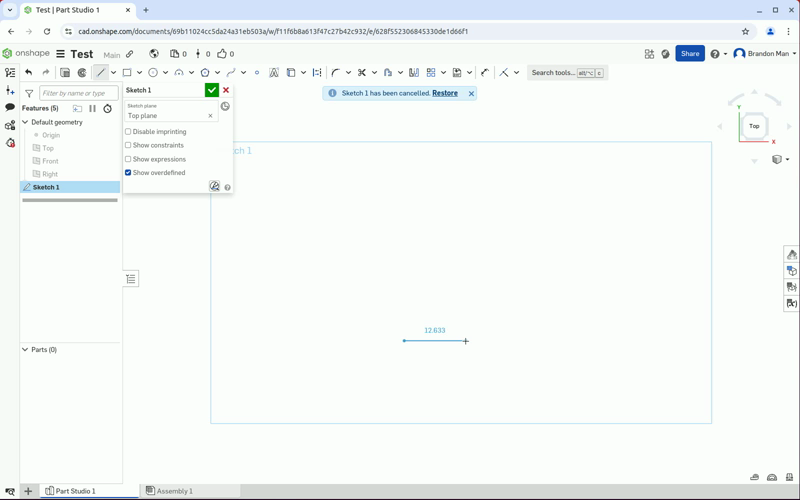
key_down(shift)
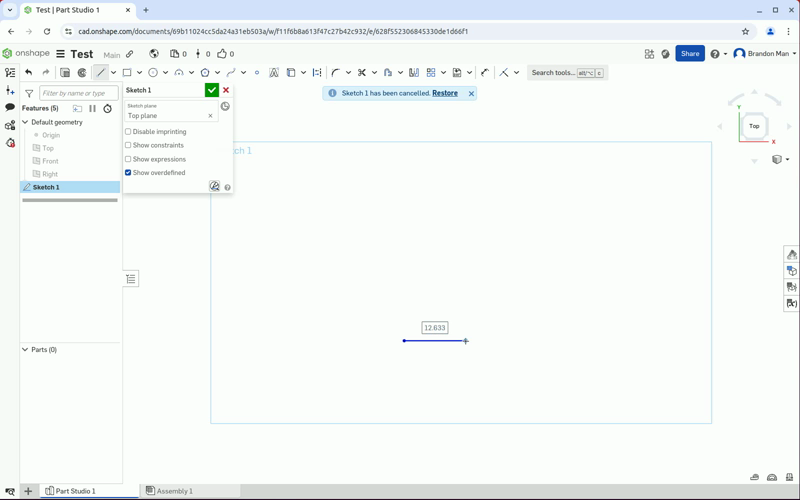
mouse_move(465, 266)
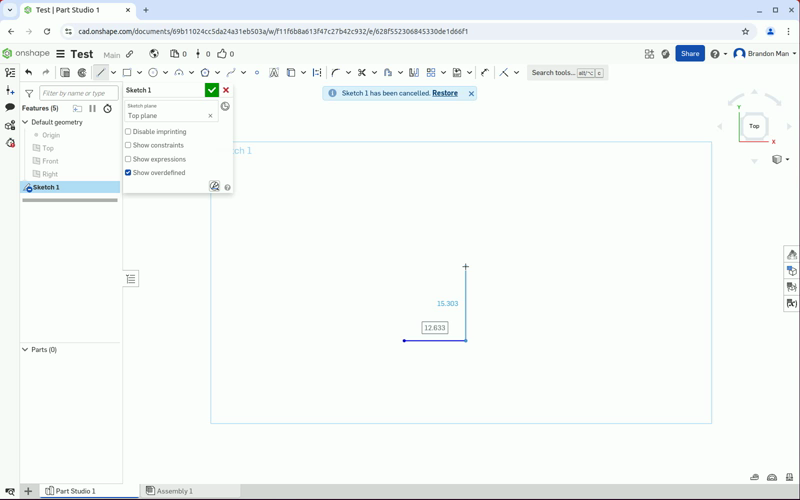
click(465, 266)
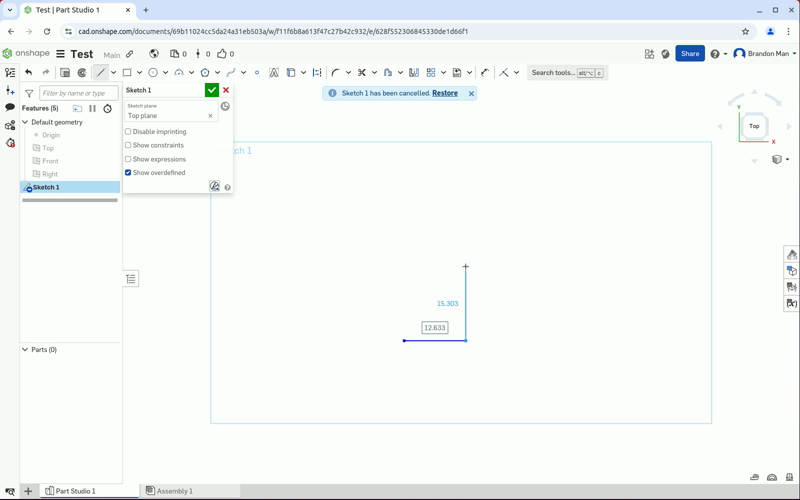
key_up(shift)
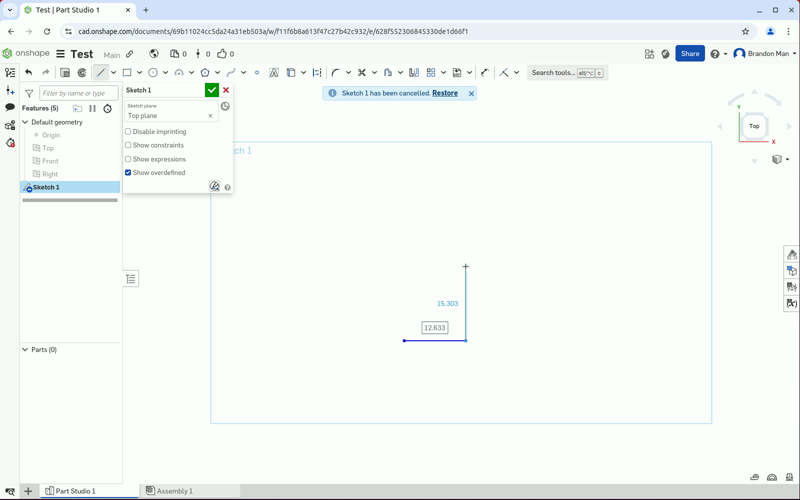
key_down(shift)
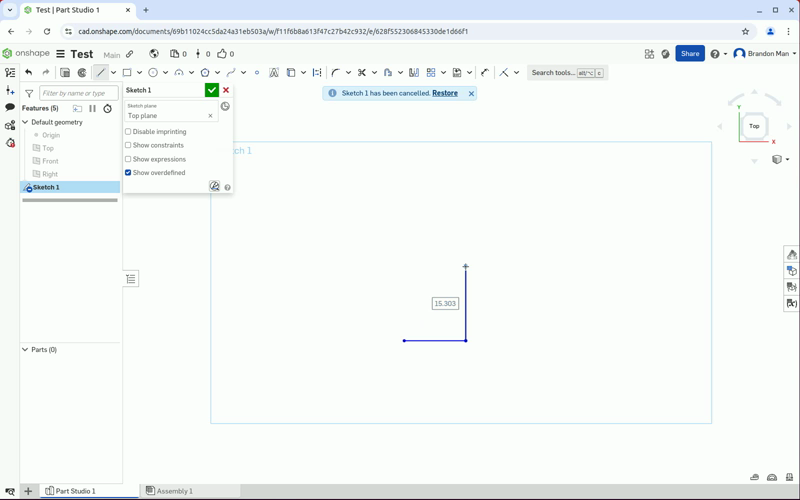
mouse_move(404, 266)
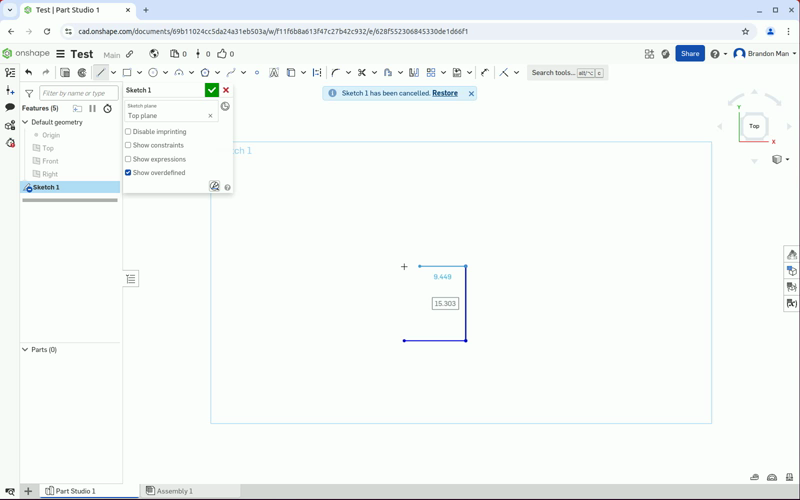
click(404, 266)
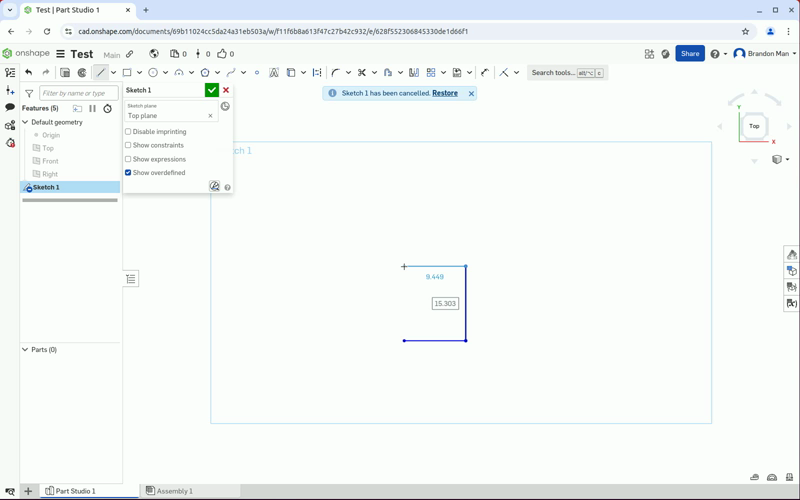
key_up(shift)
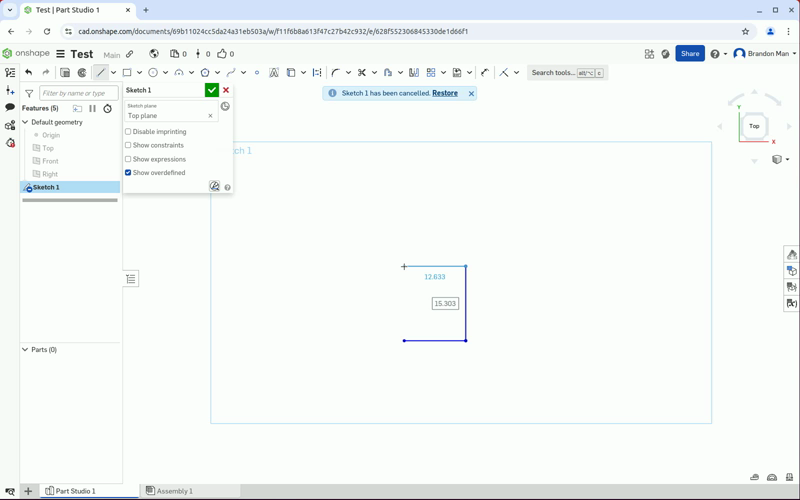
key_down(shift)
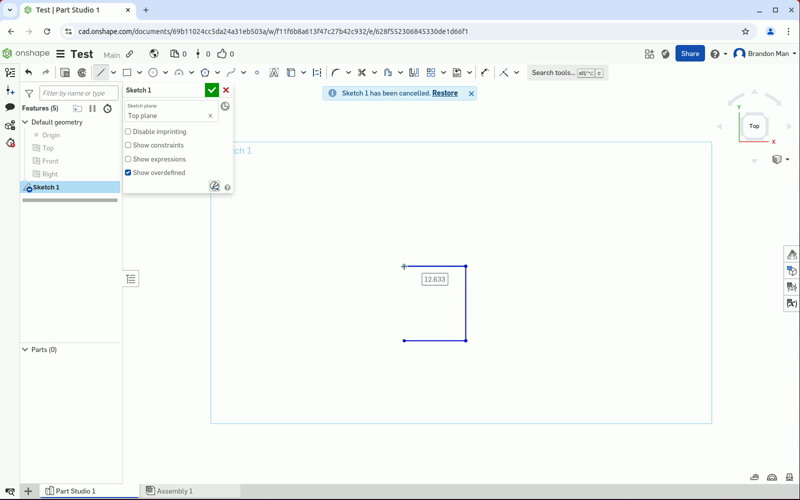
mouse_move(404, 340)
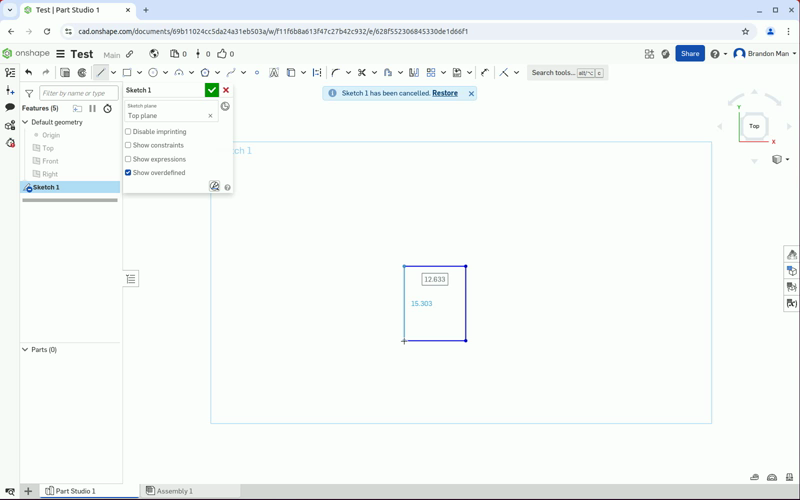
key_up(shift)
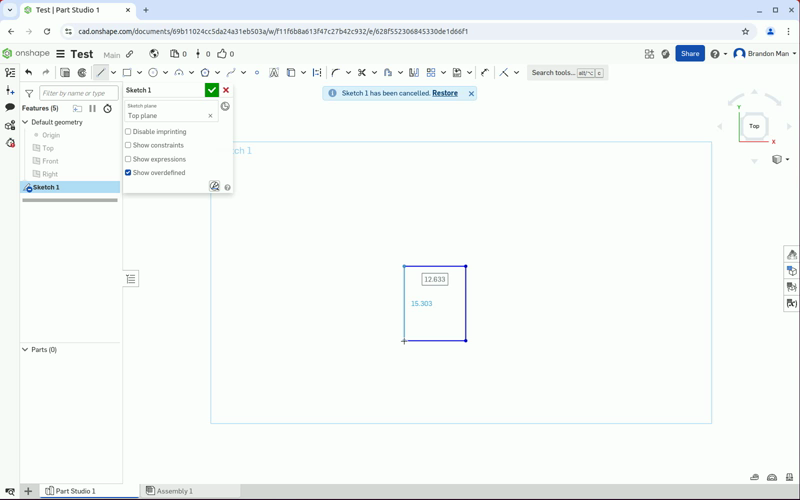
click(404, 340)
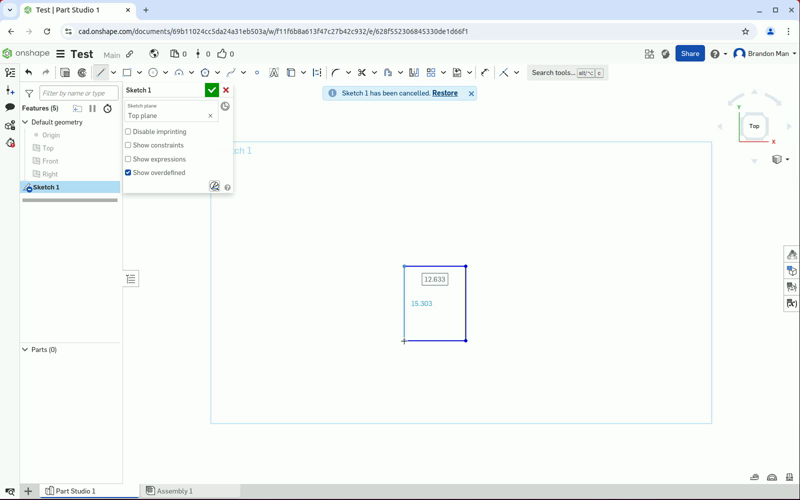
key(esc)
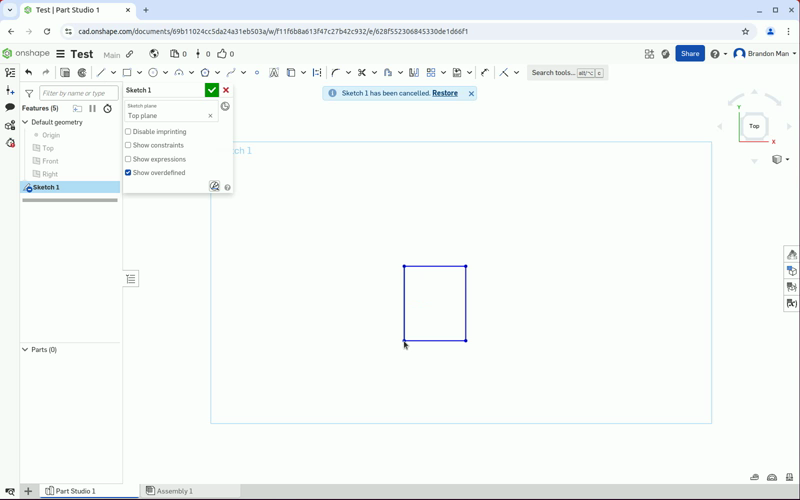
mouse_move(451, 292)
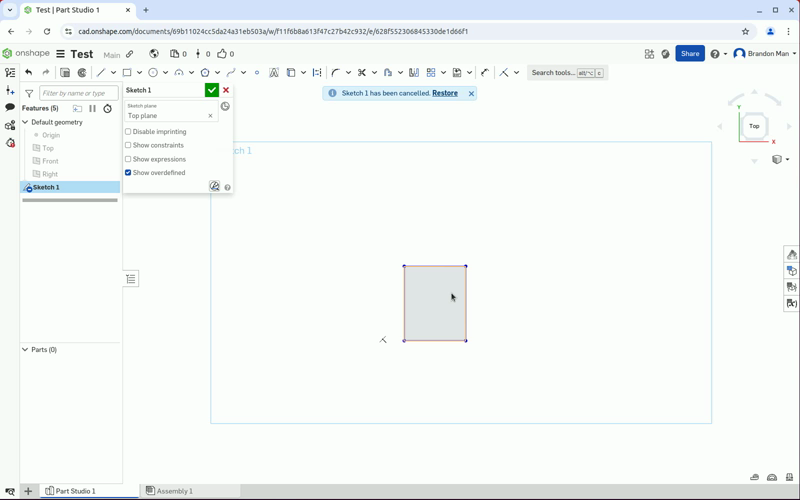
click(451, 292)
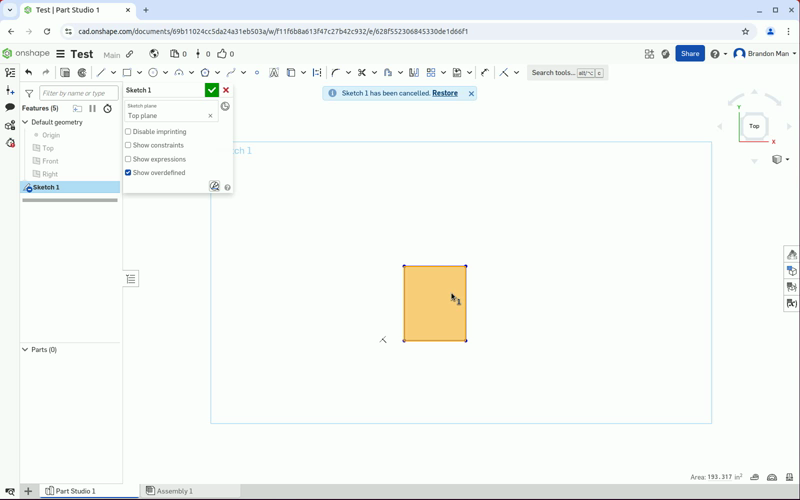
mouse_move(73, 352)
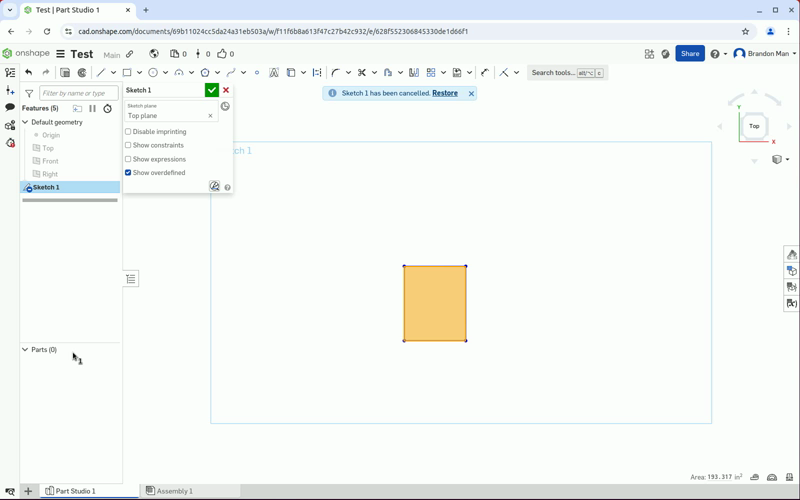
key(shift+y)
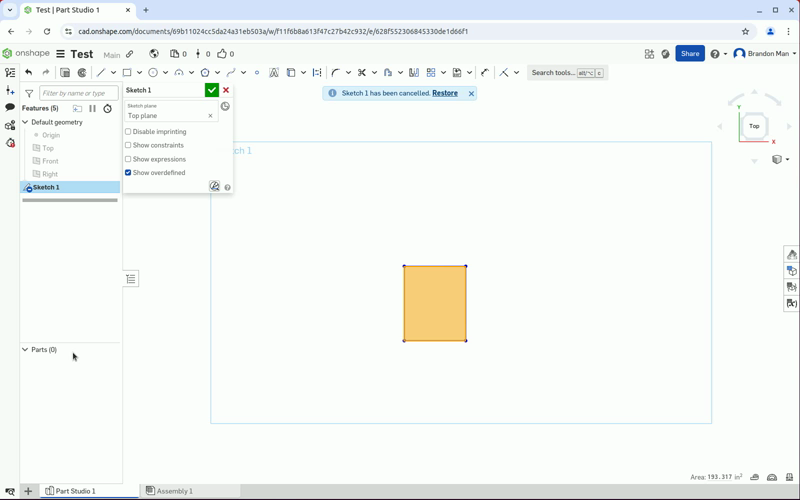
key(shift+e)
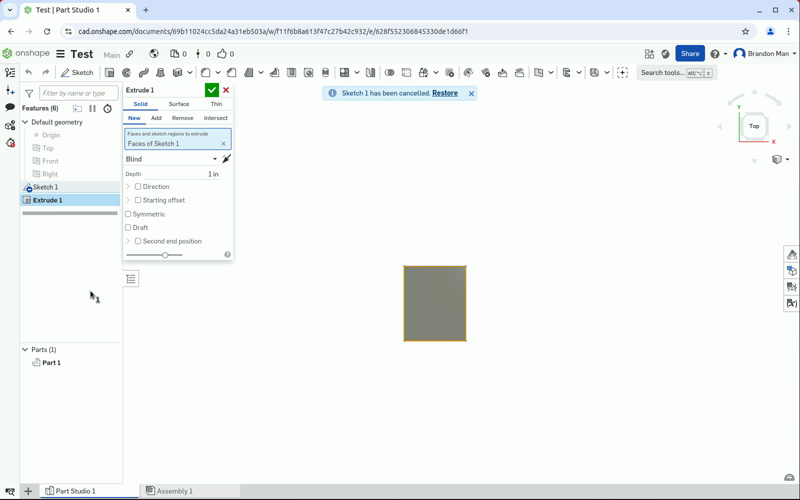
mouse_move(143, 106)
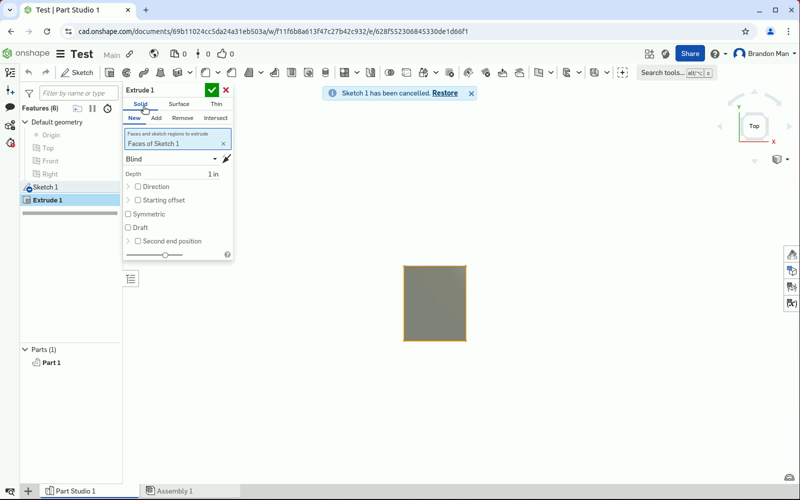
click(143, 106)
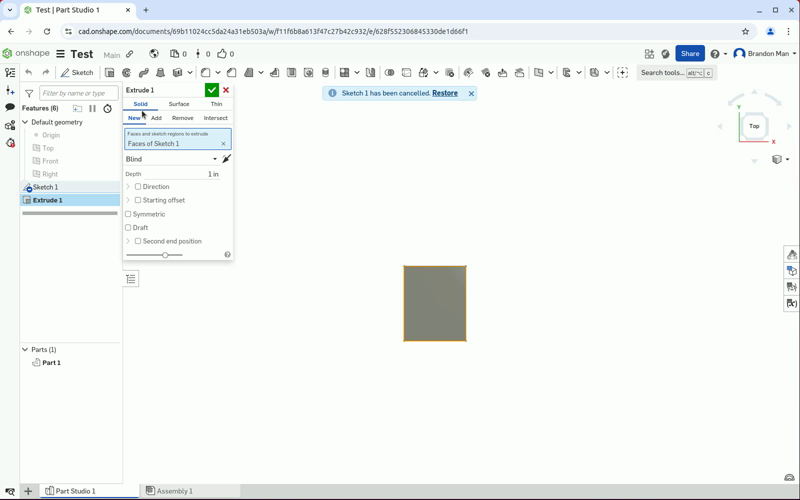
mouse_move(137, 120)
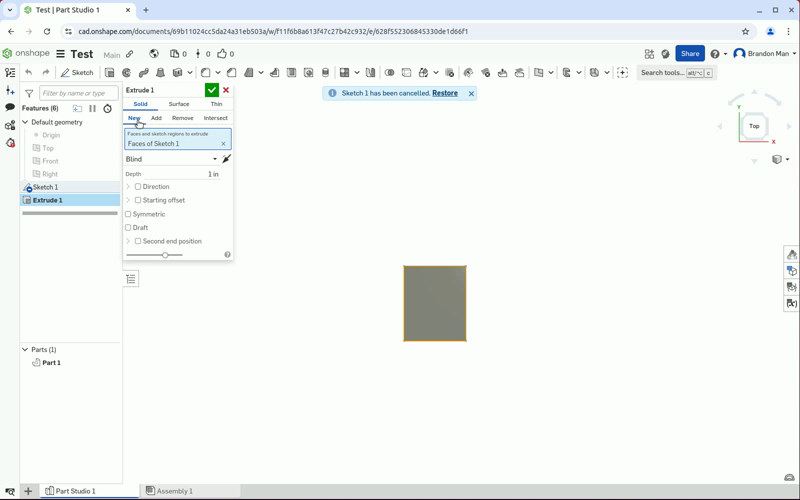
click(137, 120)
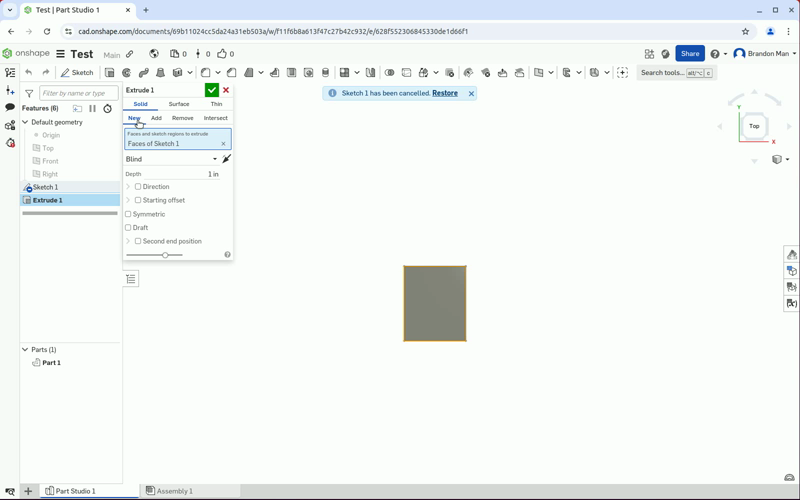
key(tab, 4)
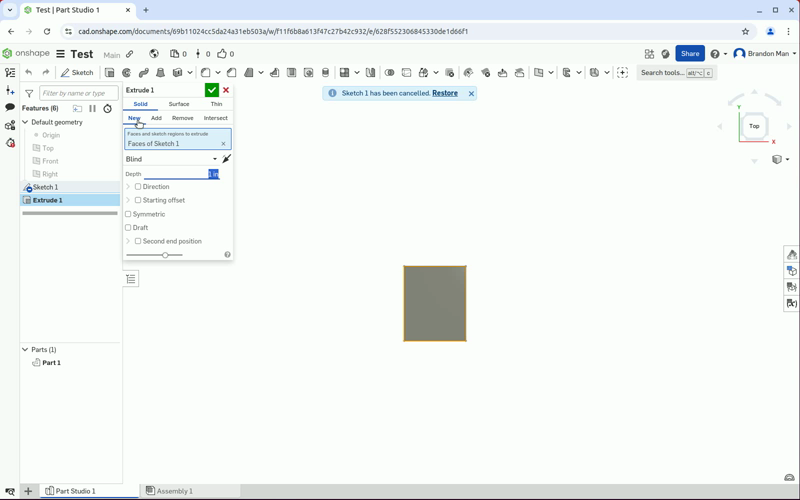
text(4.574)
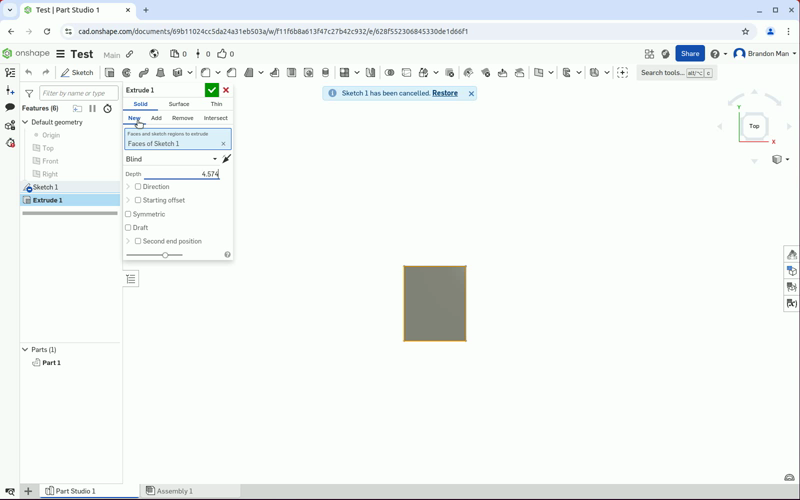
key(enter)
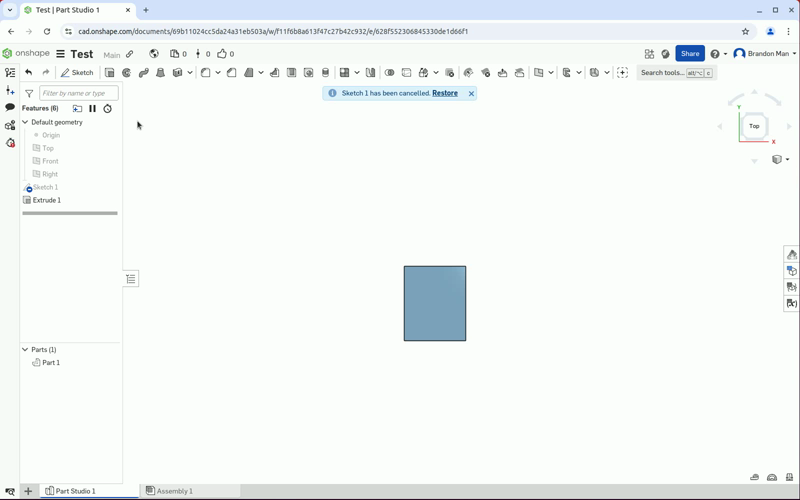
key(shift+h)
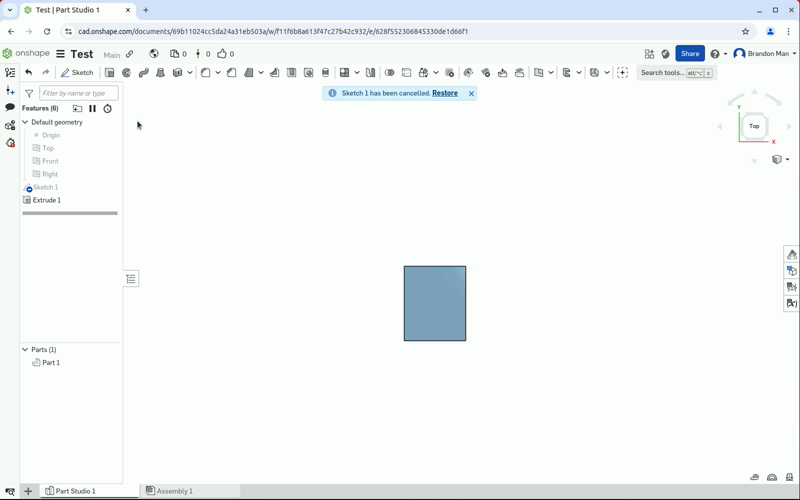
key(shift+h)
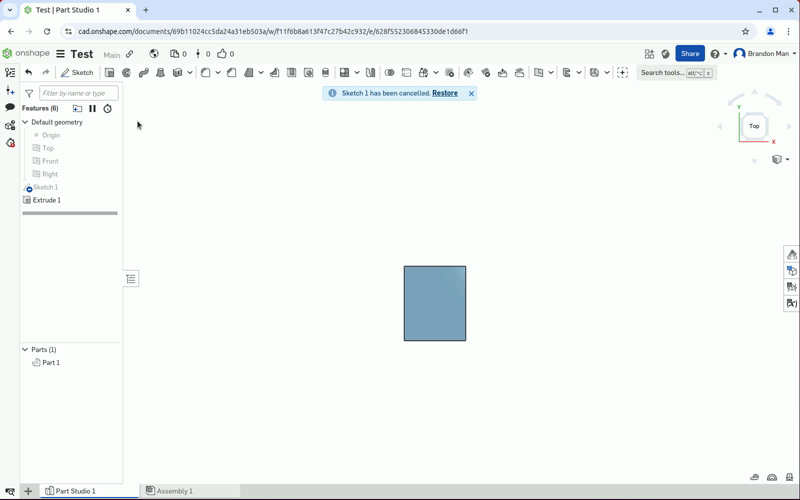
mouse_move(73, 189)
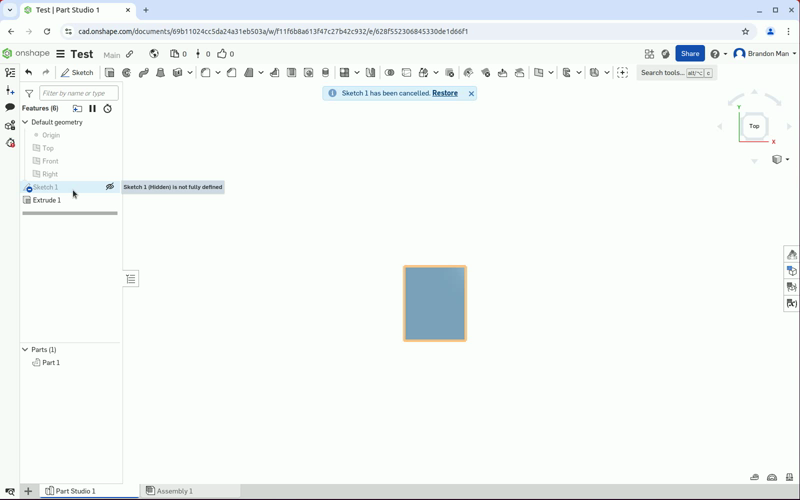
click(73, 189)
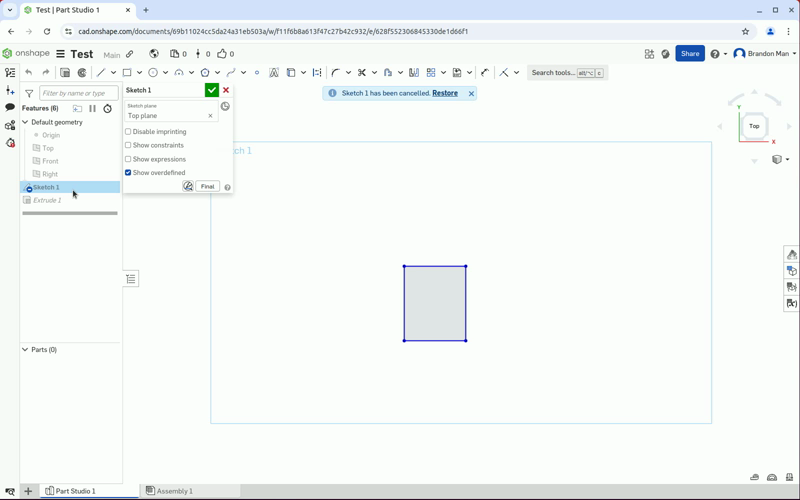
mouse_move(229, 92)
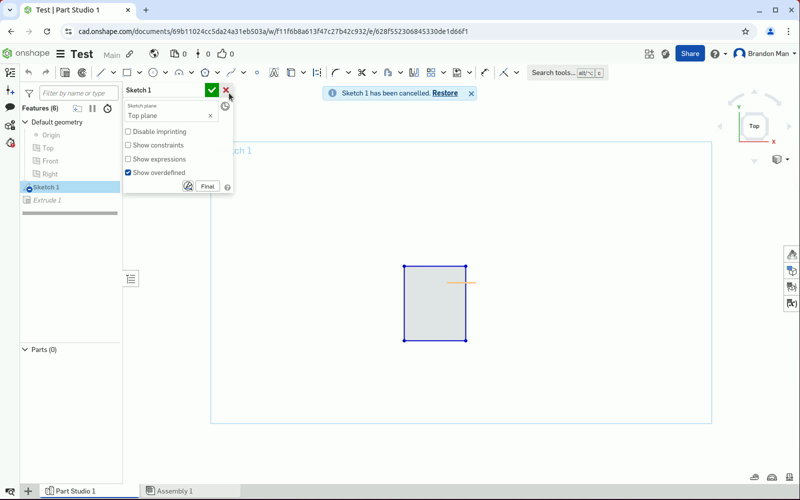
click(229, 92)
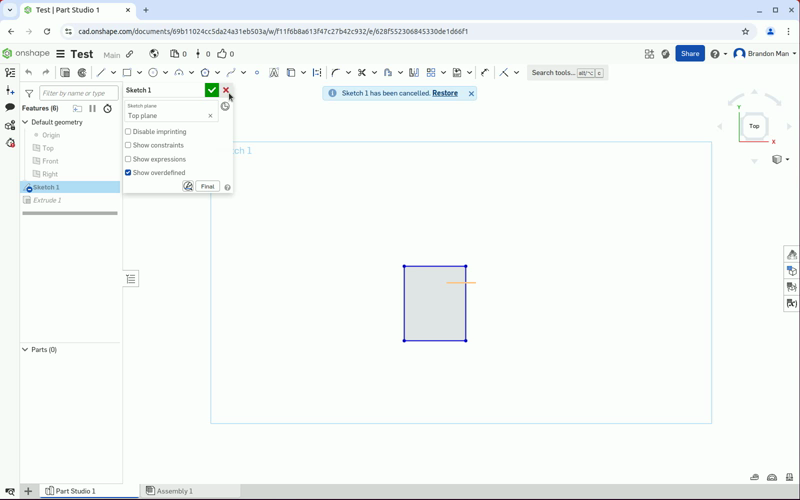
key(shift+s)
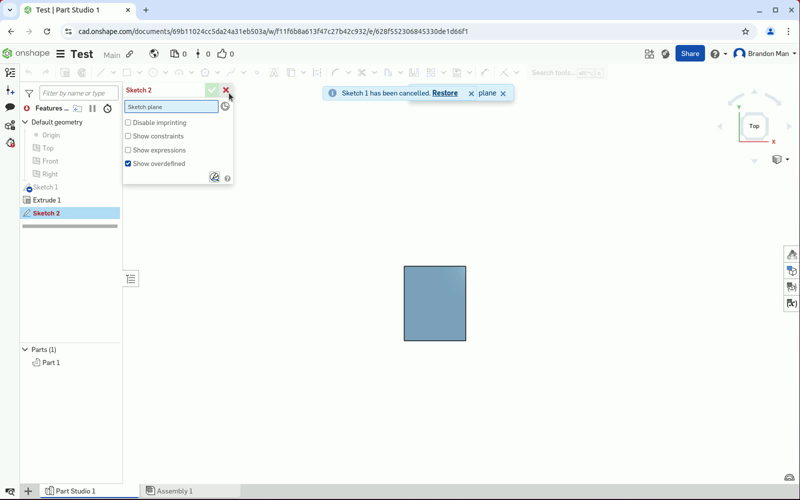
mouse_move(73, 150)
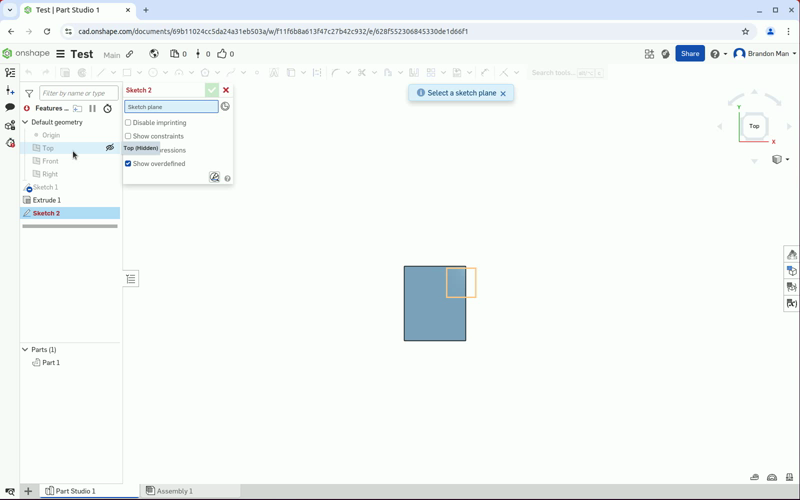
click(73, 150)
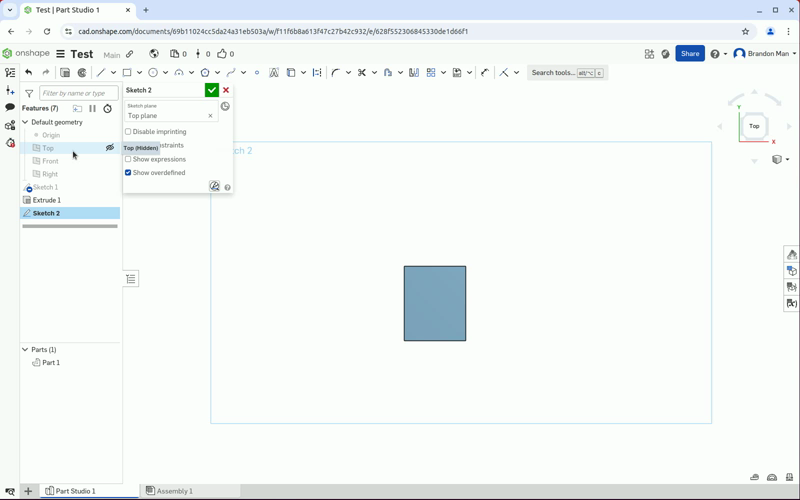
mouse_move(73, 352)
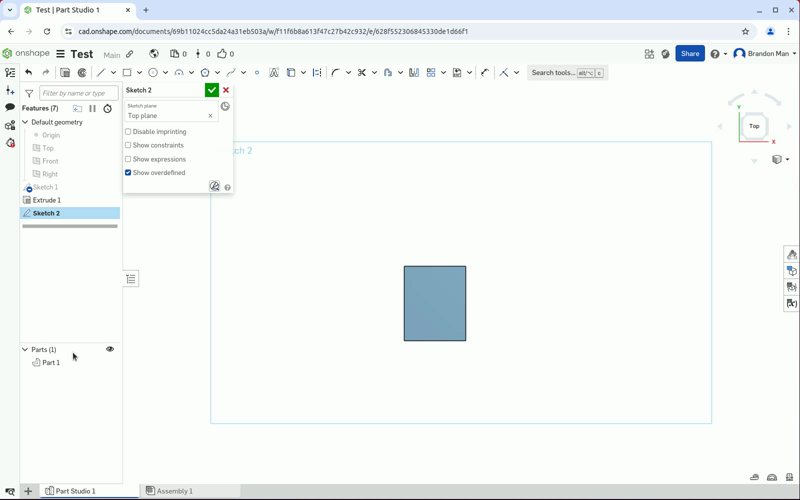
key(y)
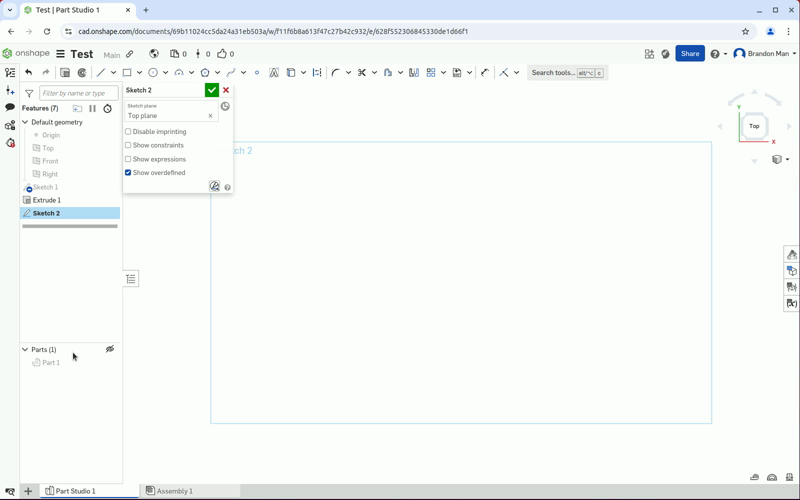
key(l)
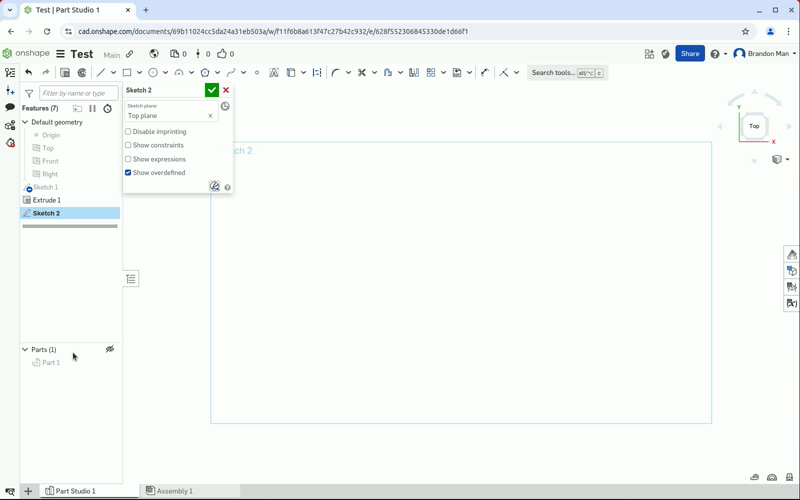
key_down(shift)
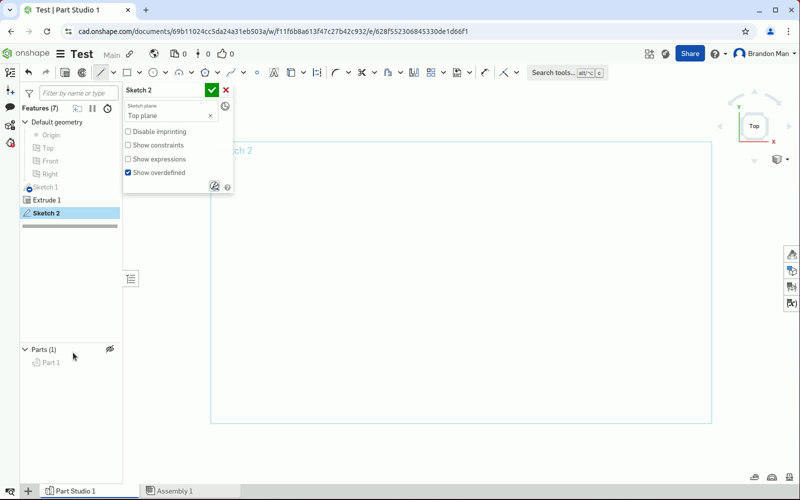
mouse_move(466, 395)
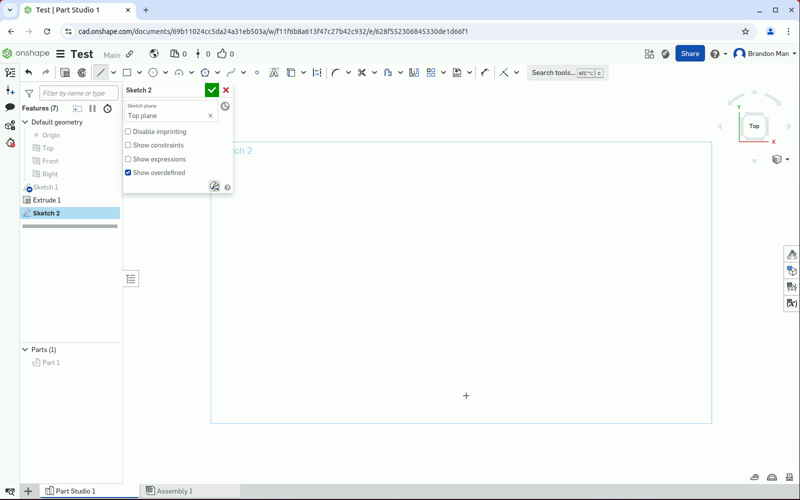
click(466, 395)
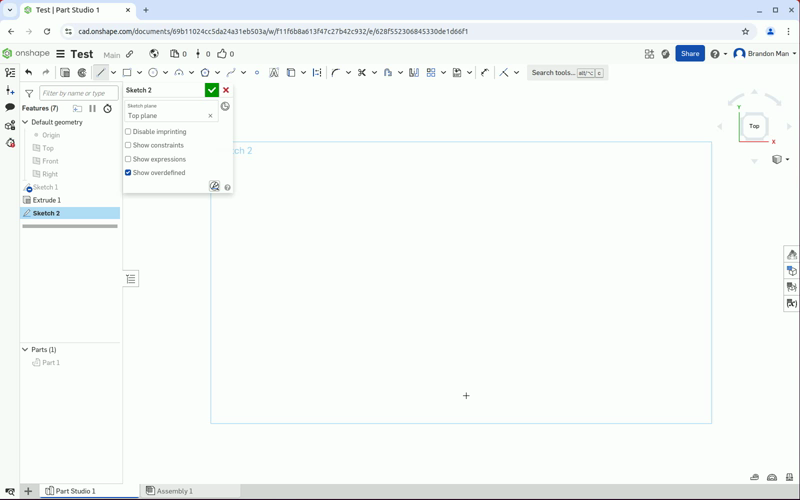
key_up(shift)
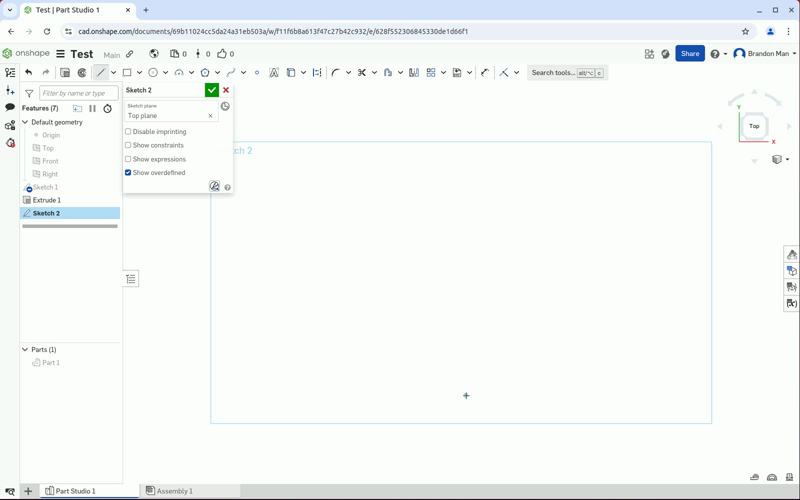
key_down(shift)
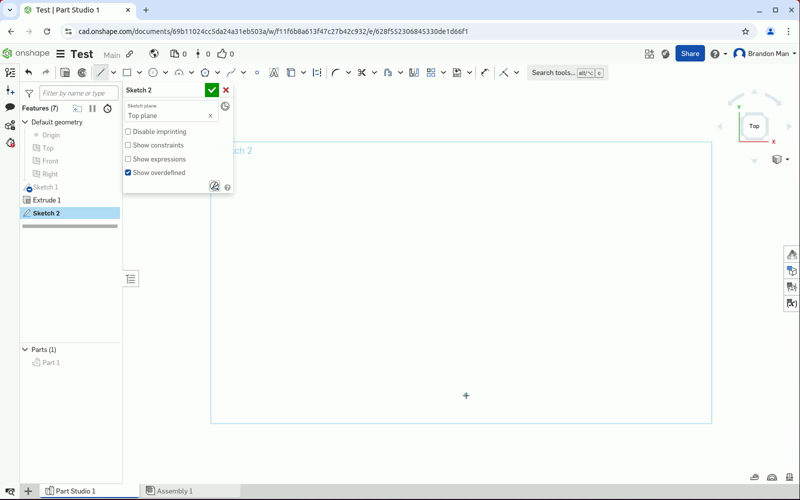
mouse_move(538, 395)
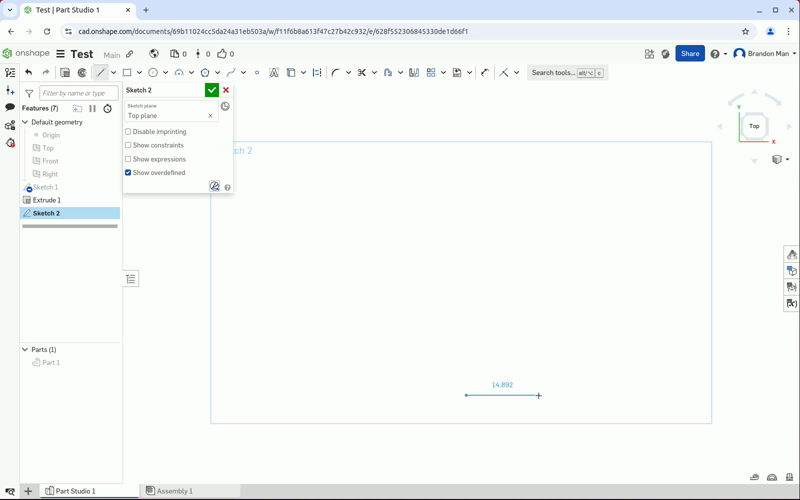
click(538, 395)
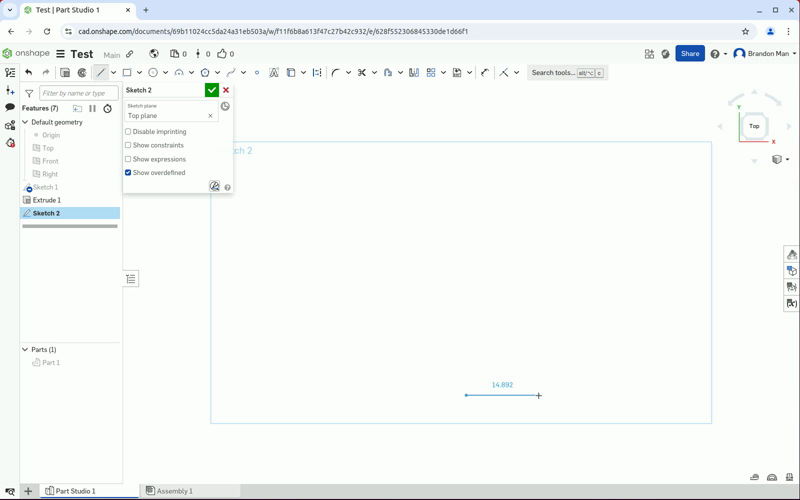
key_up(shift)
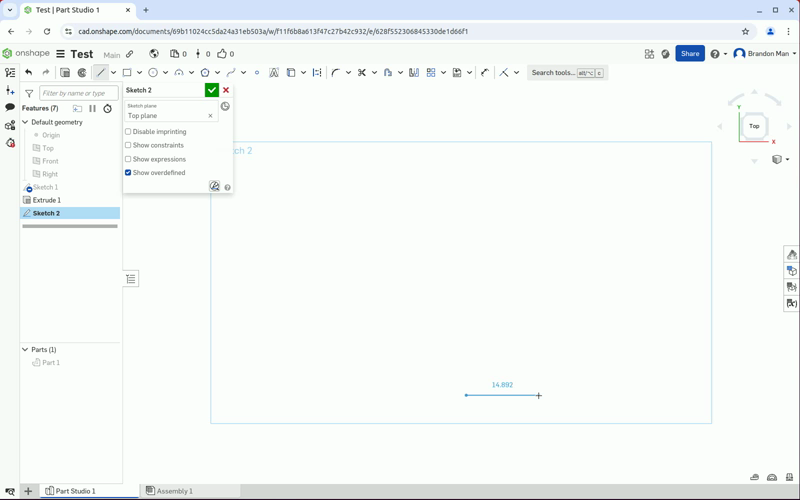
key_down(shift)
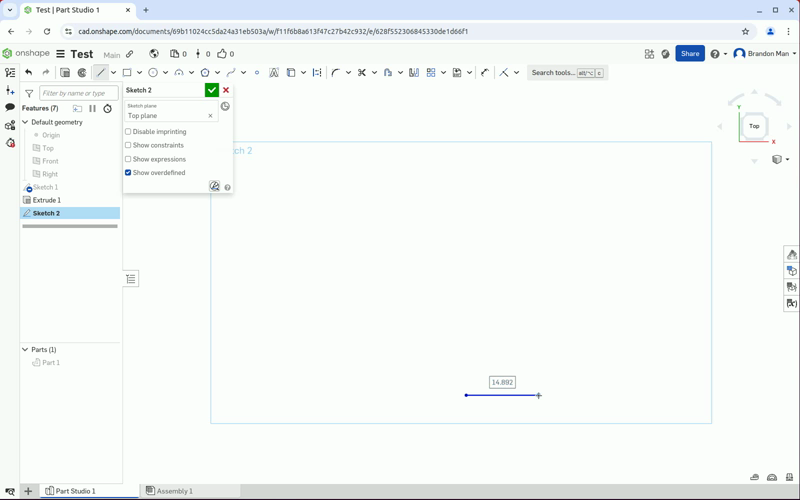
mouse_move(538, 281)
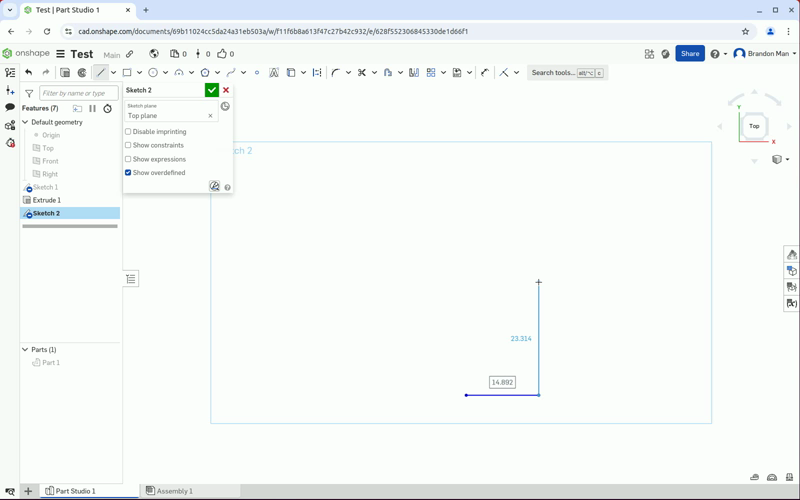
click(538, 281)
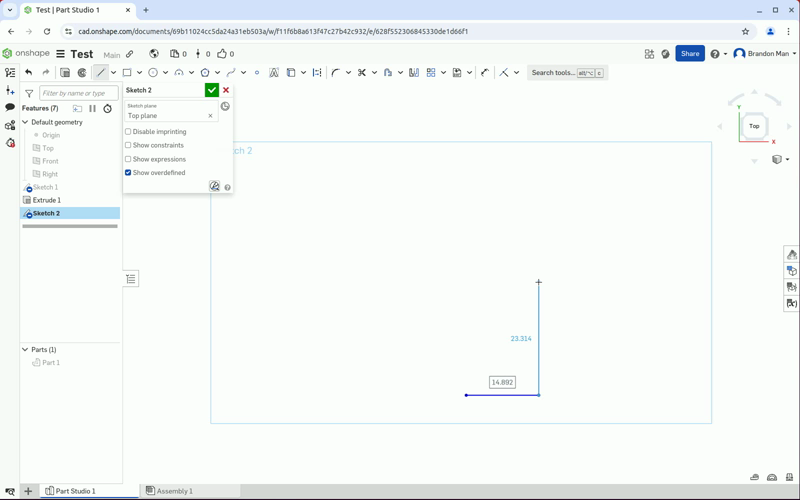
key_up(shift)
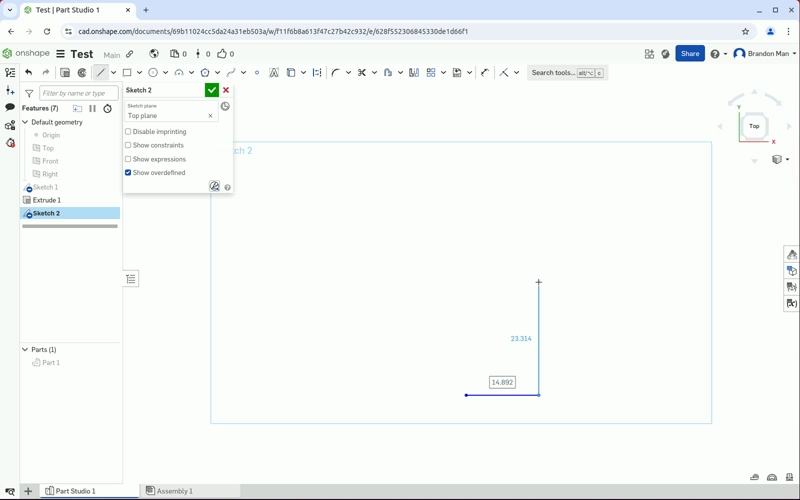
key_down(shift)
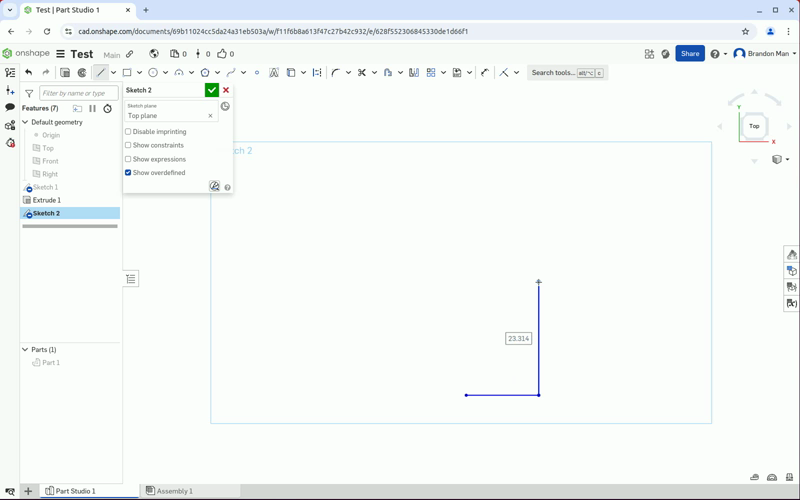
mouse_move(466, 281)
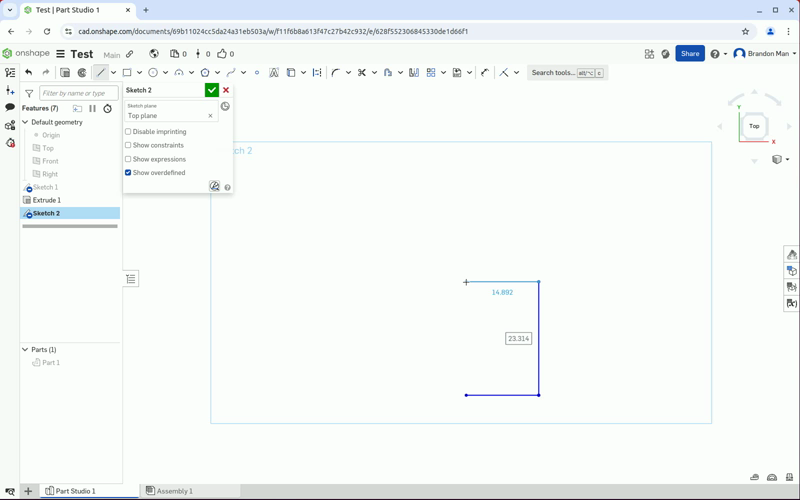
click(466, 281)
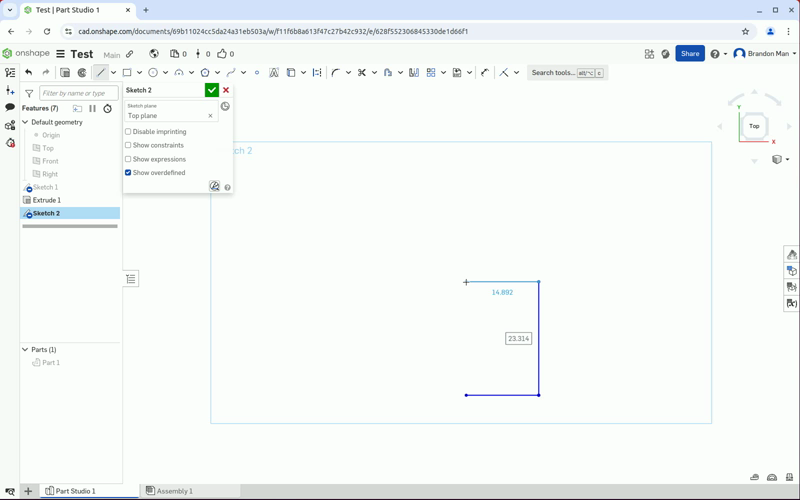
key_up(shift)
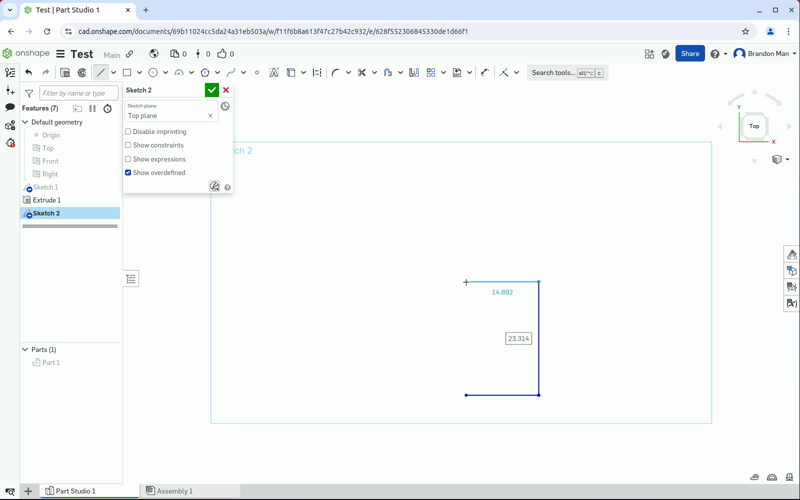
key_down(shift)
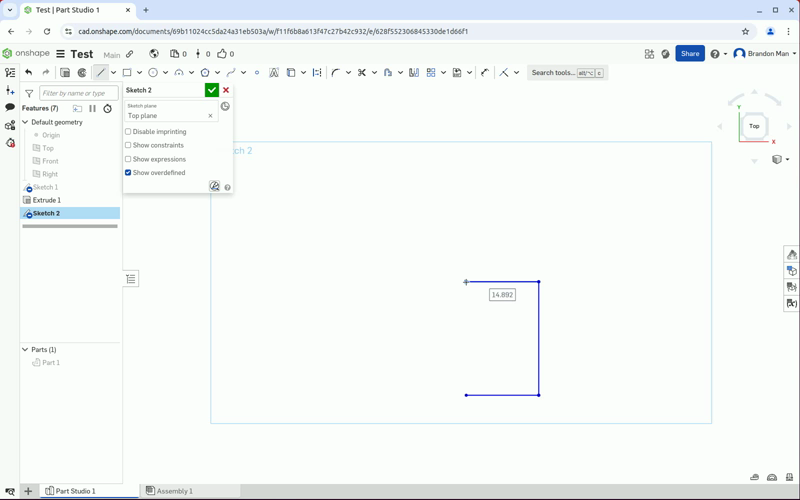
mouse_move(466, 395)
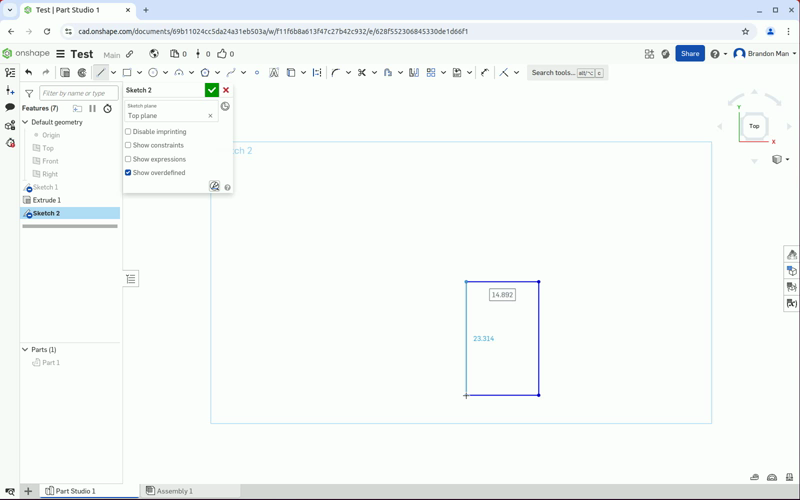
key_up(shift)
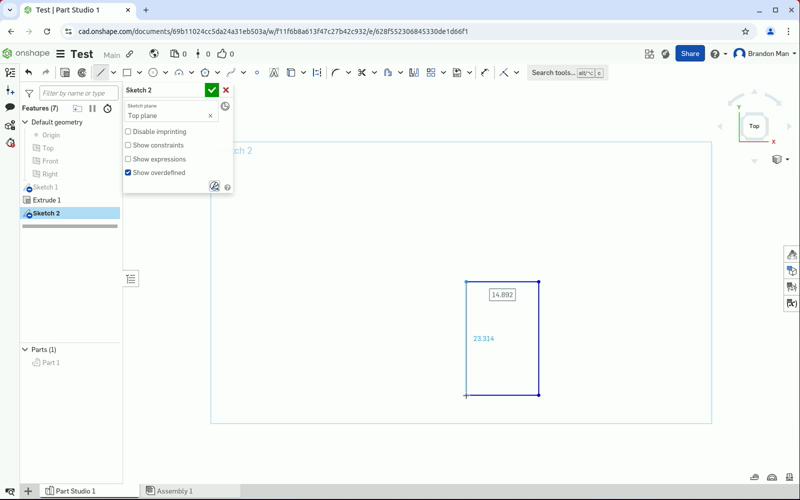
click(466, 395)
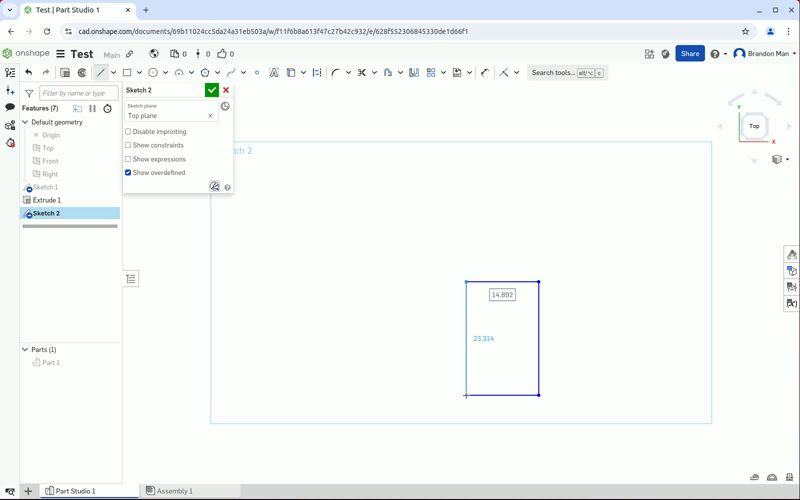
key(esc)
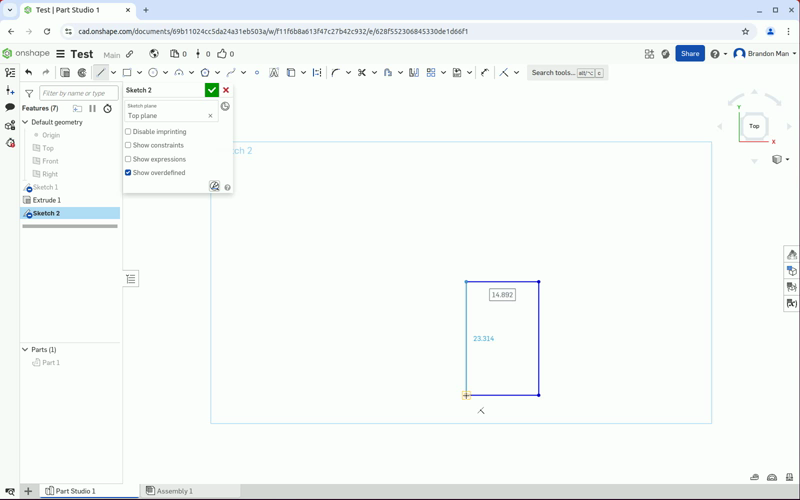
mouse_move(504, 342)
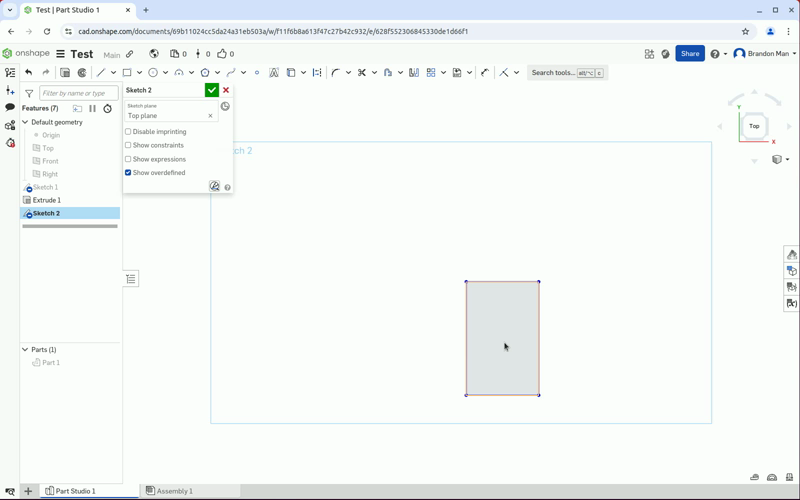
click(504, 342)
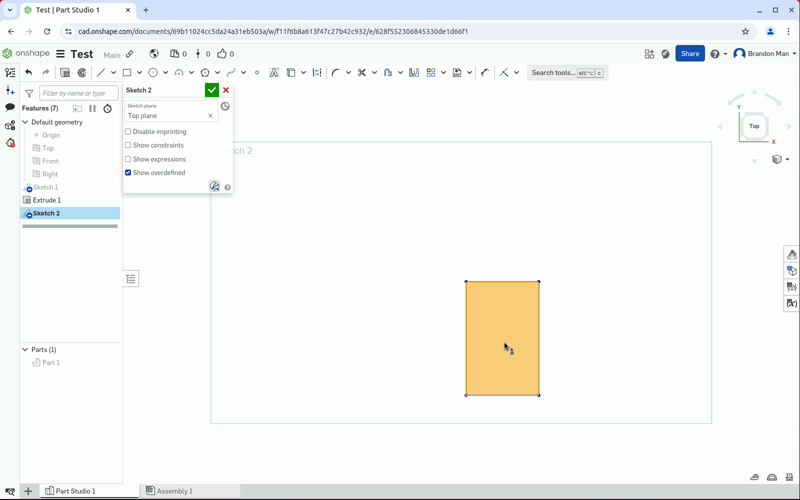
mouse_move(73, 352)
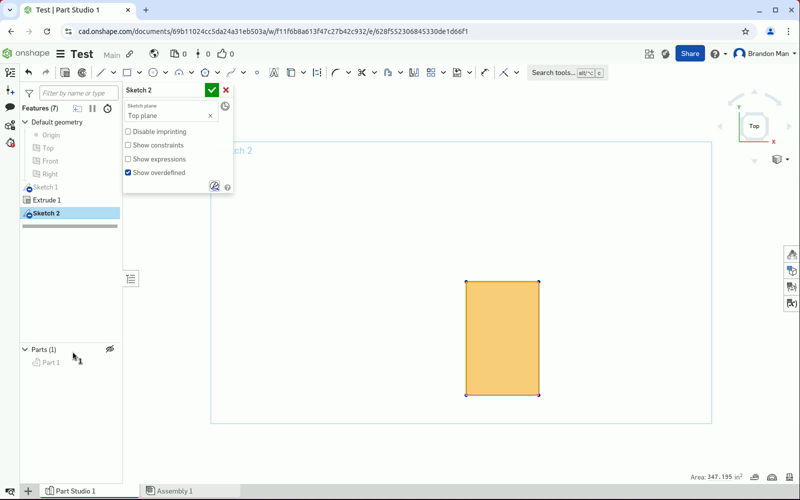
key(shift+y)
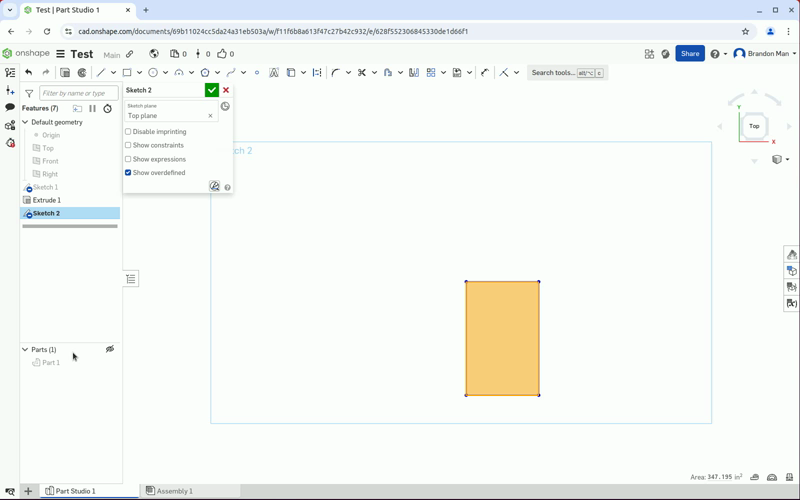
key(shift+e)
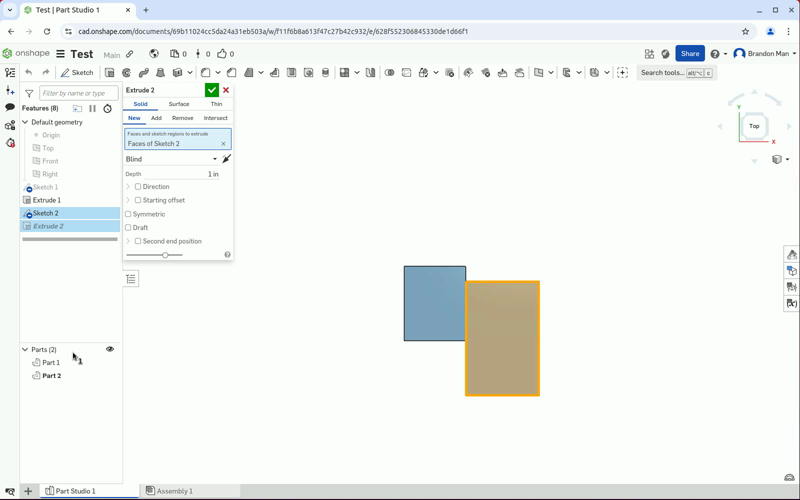
mouse_move(143, 106)
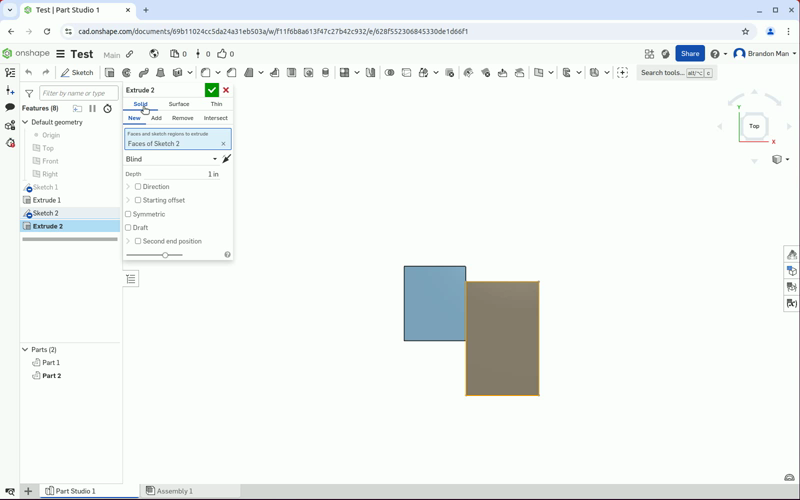
click(143, 106)
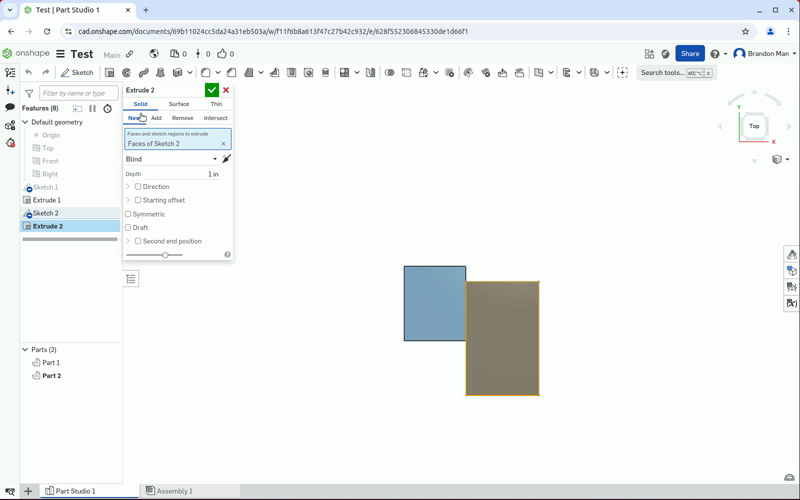
mouse_move(137, 120)
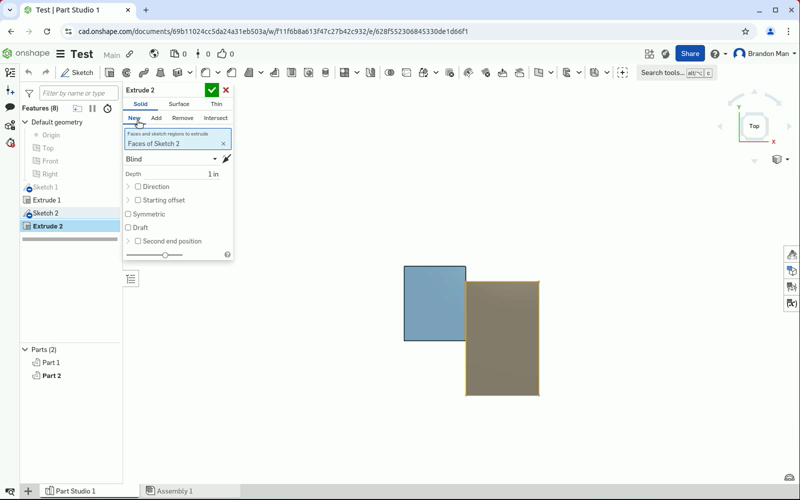
click(137, 120)
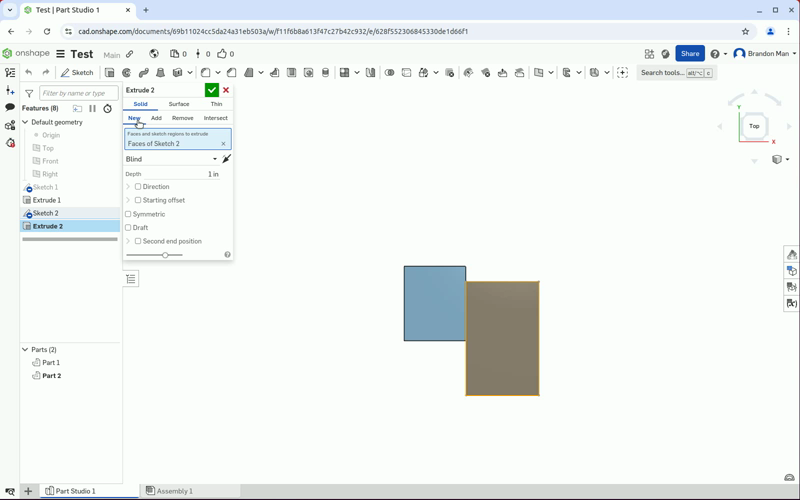
key(tab, 4)
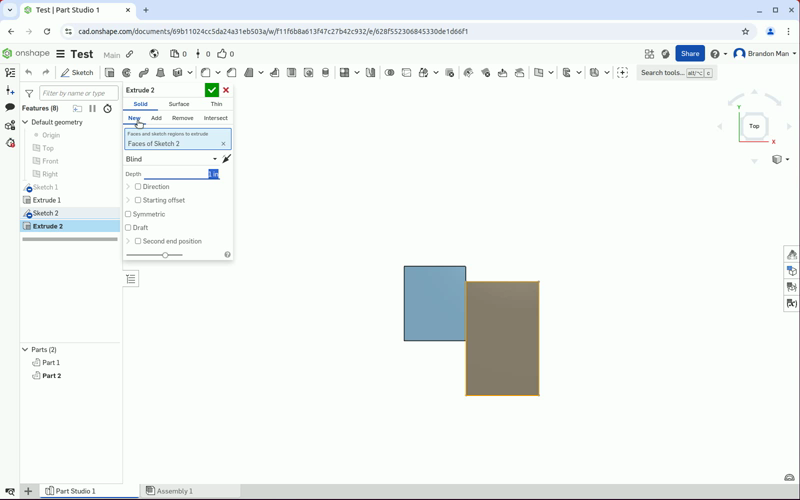
text(4.574)
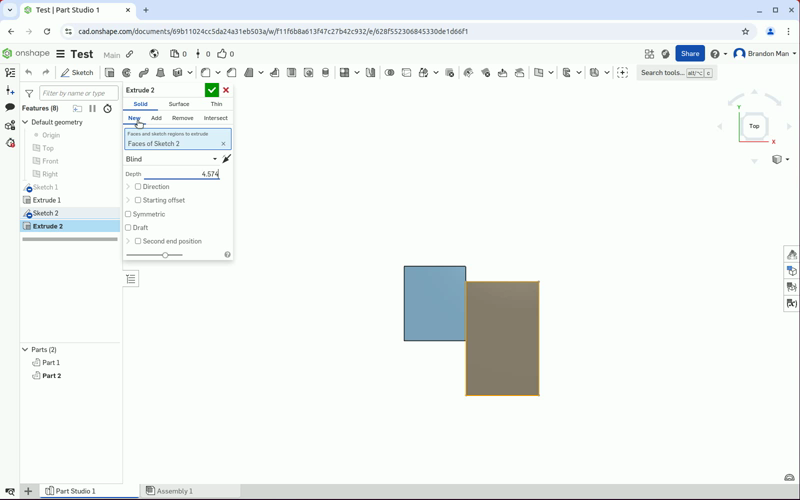
key(enter)
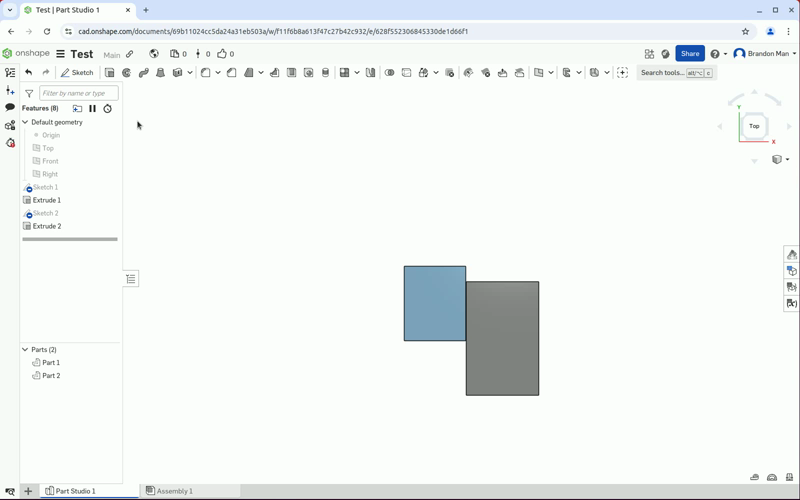
key(shift+h)
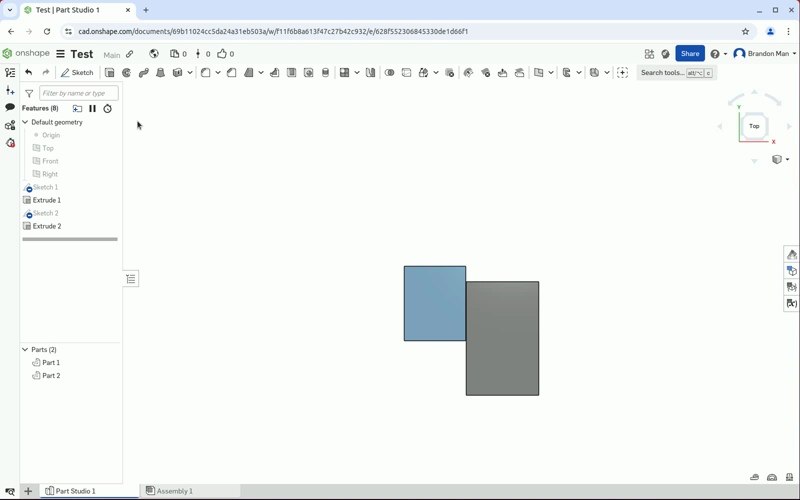
key(shift+h)
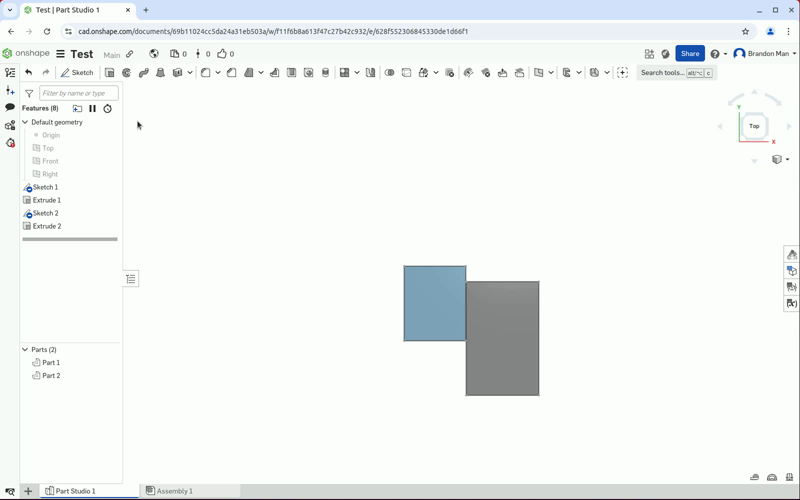
key(shift+7)
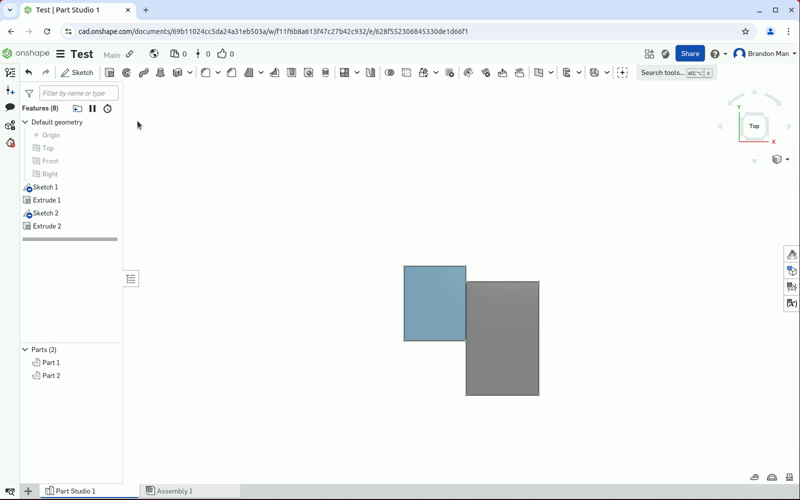
key(up, 3)
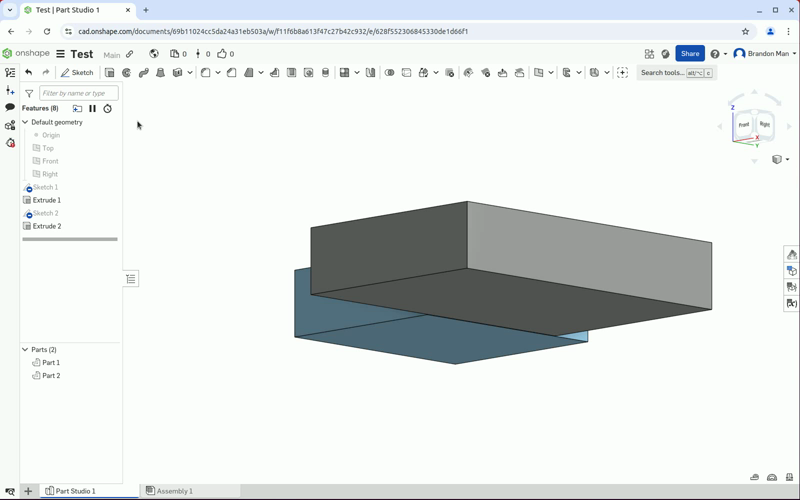
key(left, 3)
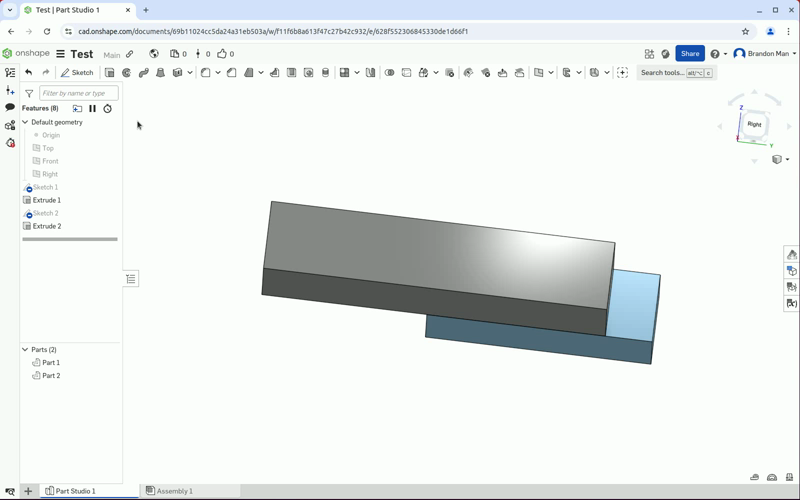
key(right, 3)
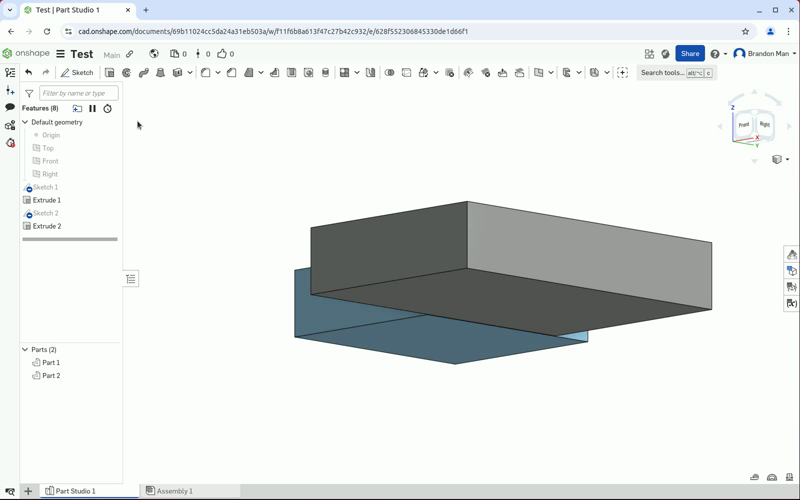
key(down, 3)
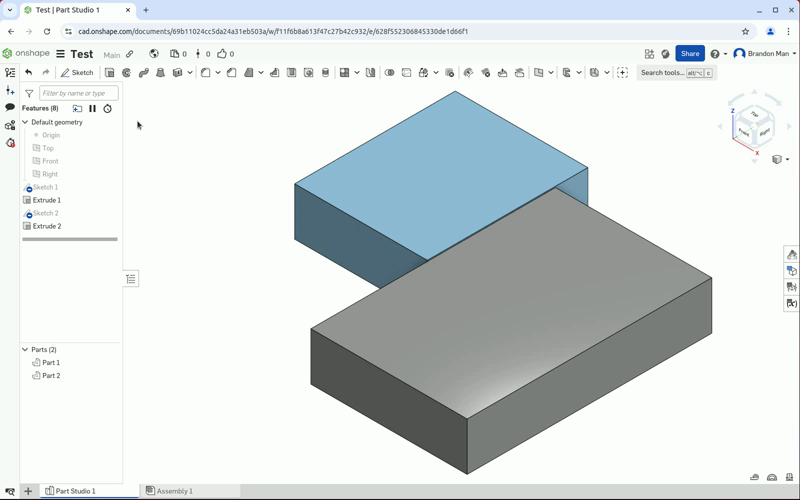
mouse_move(73, 189)
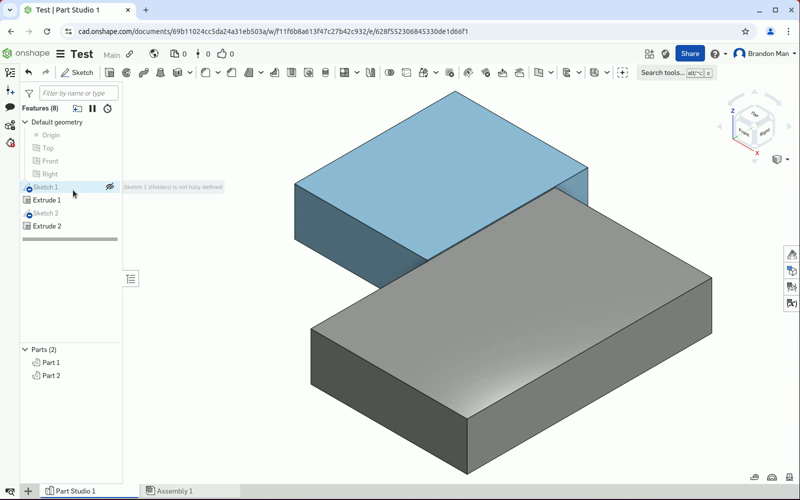
click(73, 189)